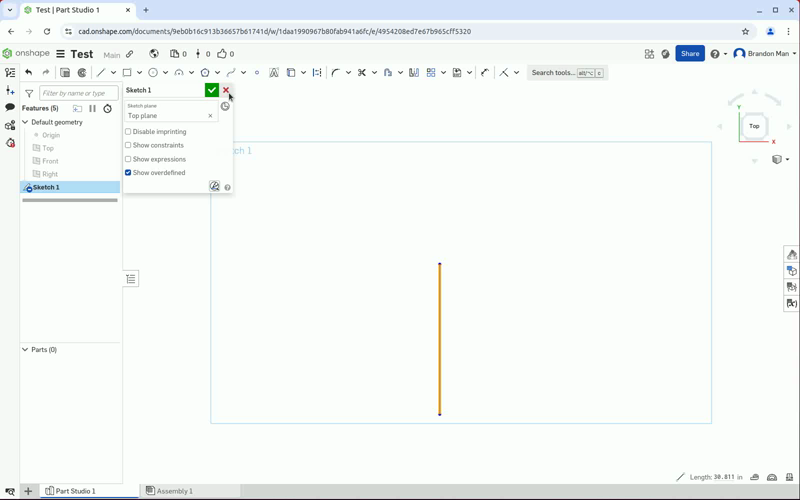
key(shift+h)
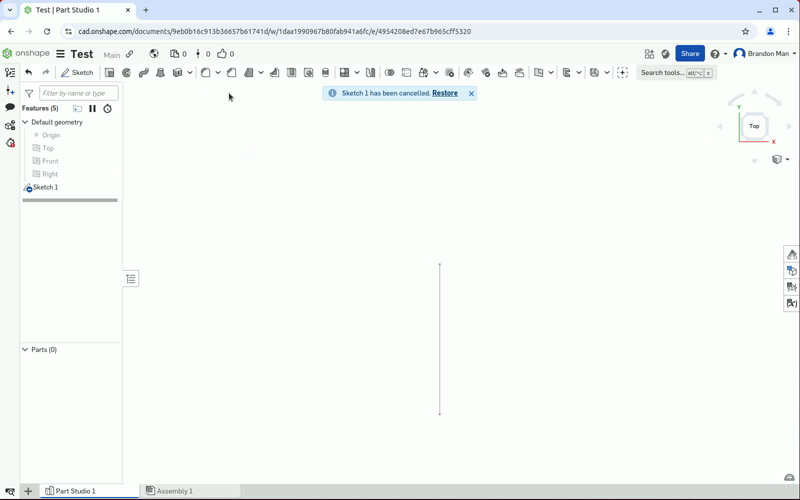
key(shift+s)
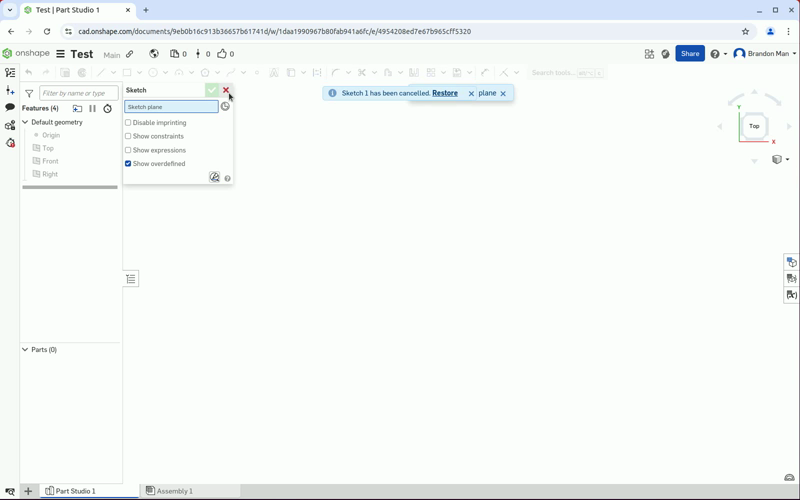
mouse_move(73, 150)
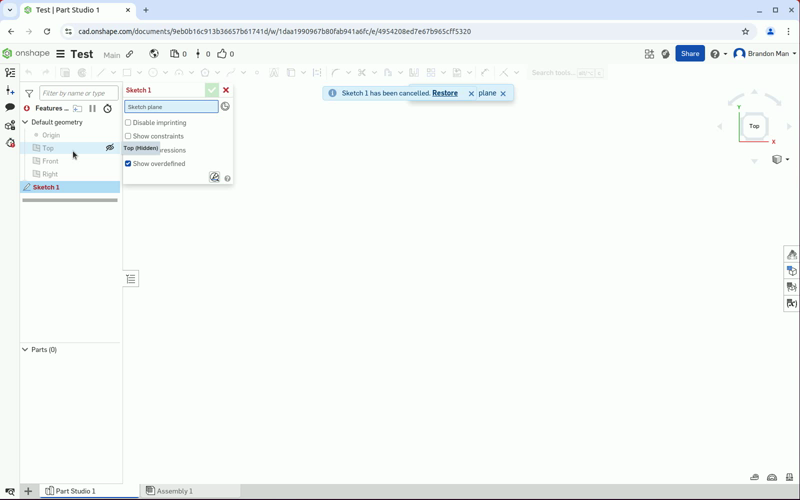
click(73, 150)
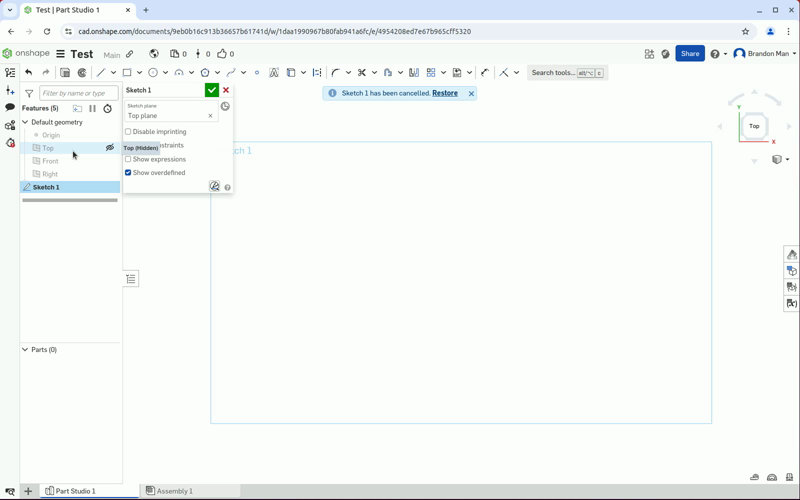
mouse_move(73, 352)
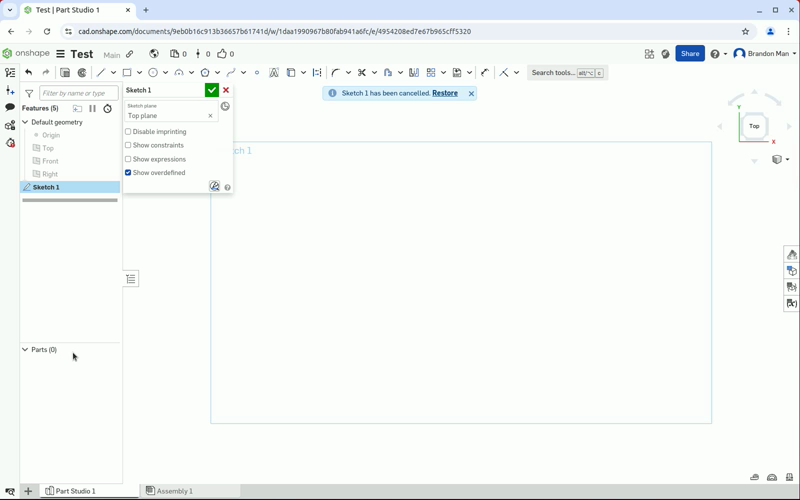
key(y)
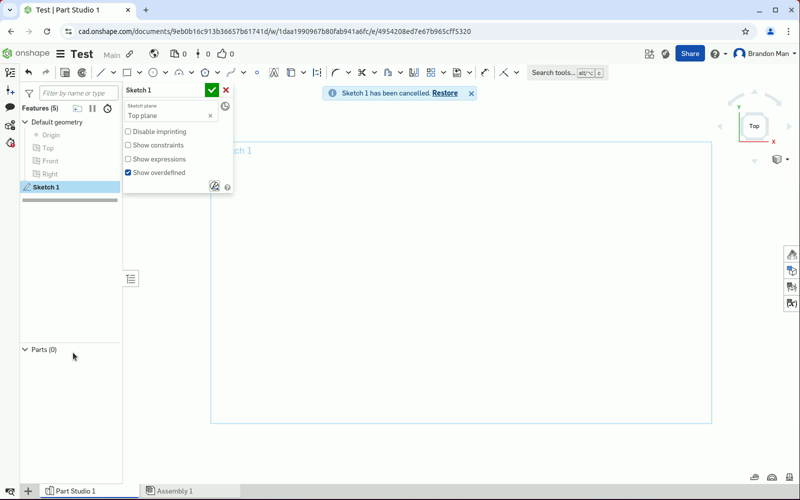
key(c)
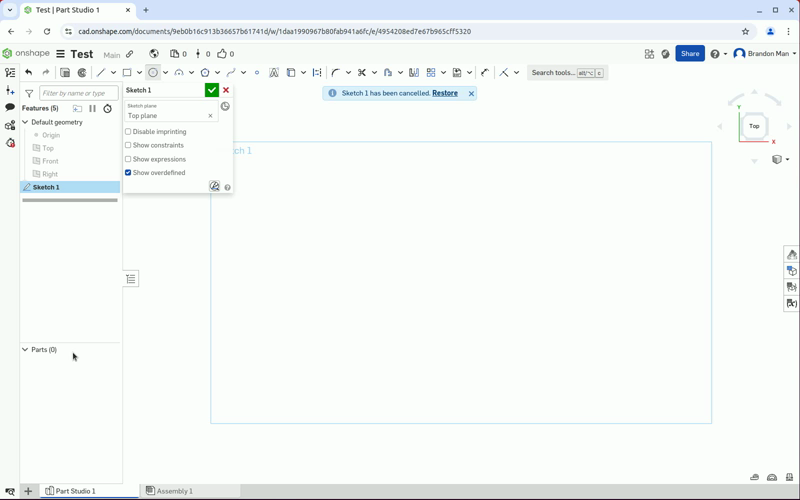
key_down(shift)
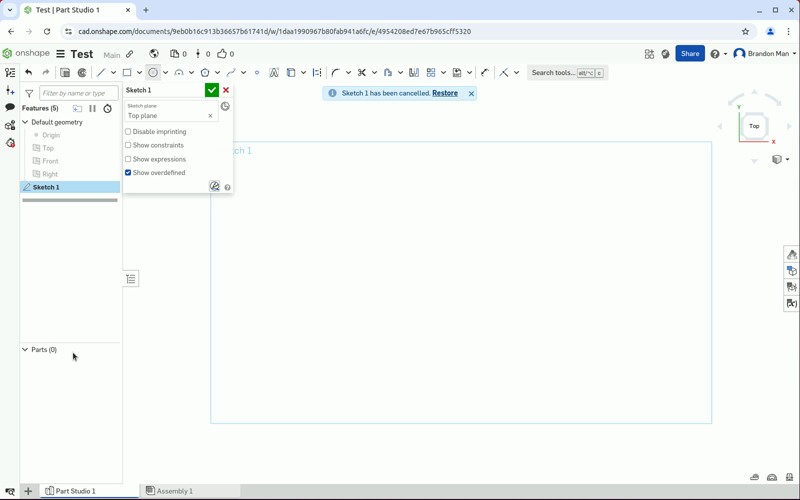
mouse_move(461, 282)
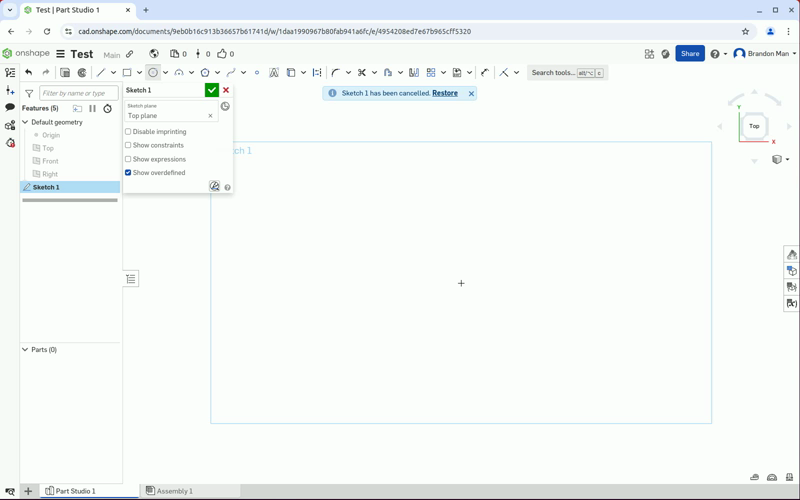
click(461, 282)
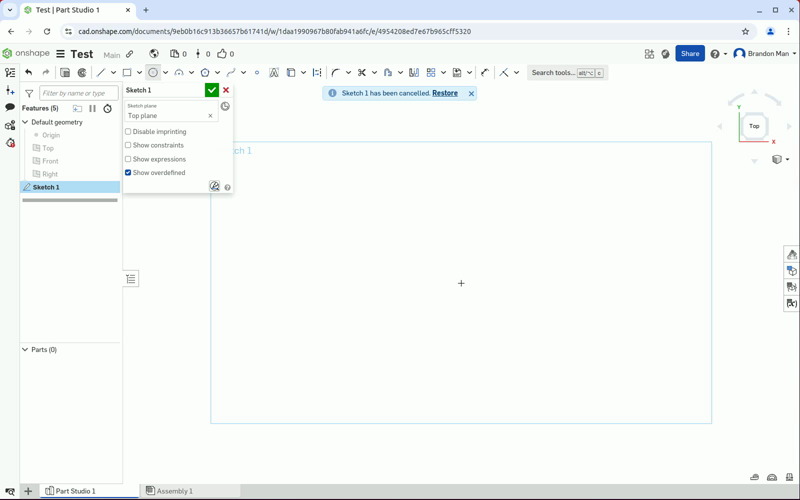
key_up(shift)
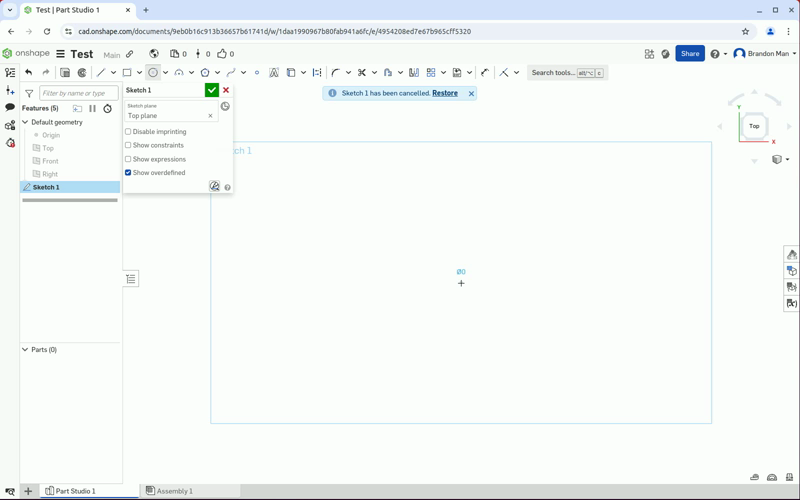
mouse_move(490, 282)
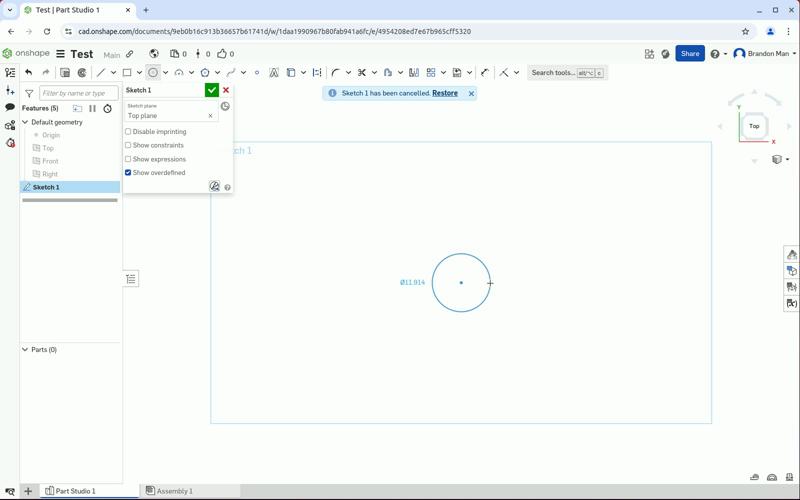
click(490, 282)
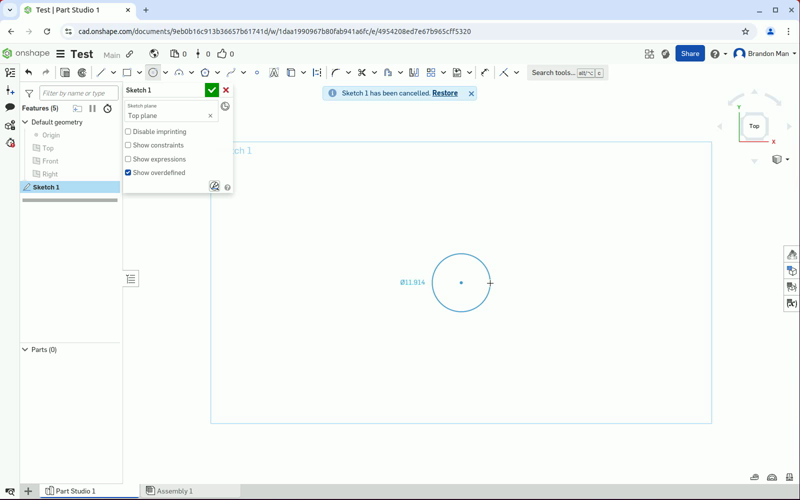
key(esc)
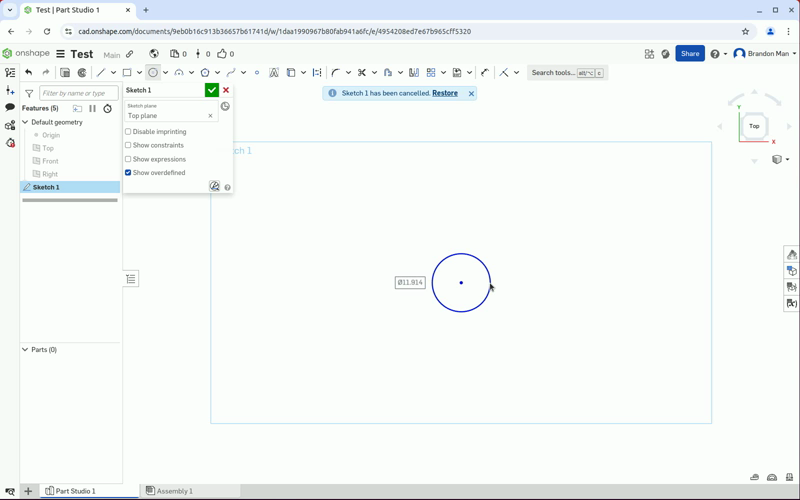
key(c)
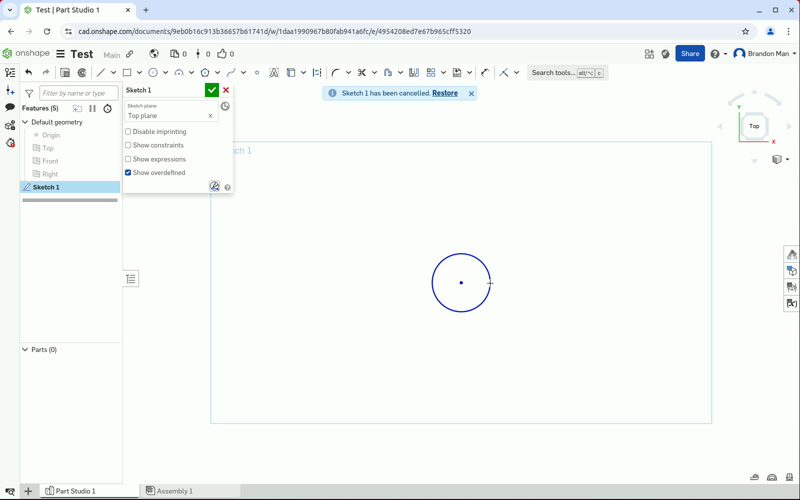
key_down(shift)
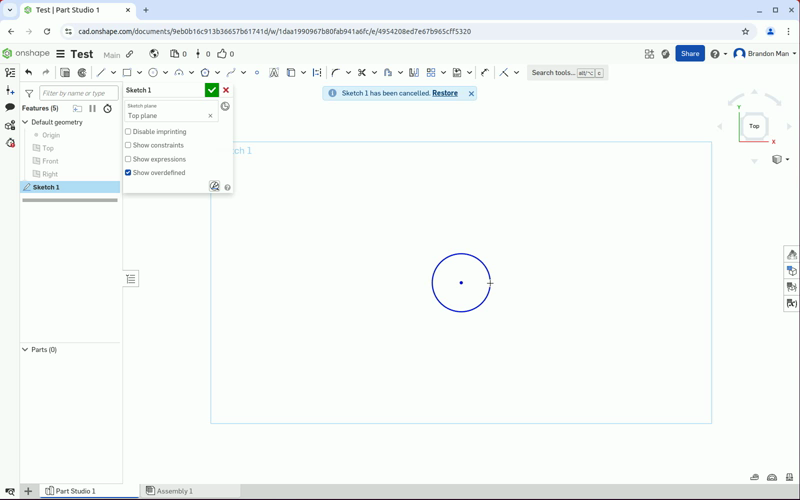
mouse_move(461, 282)
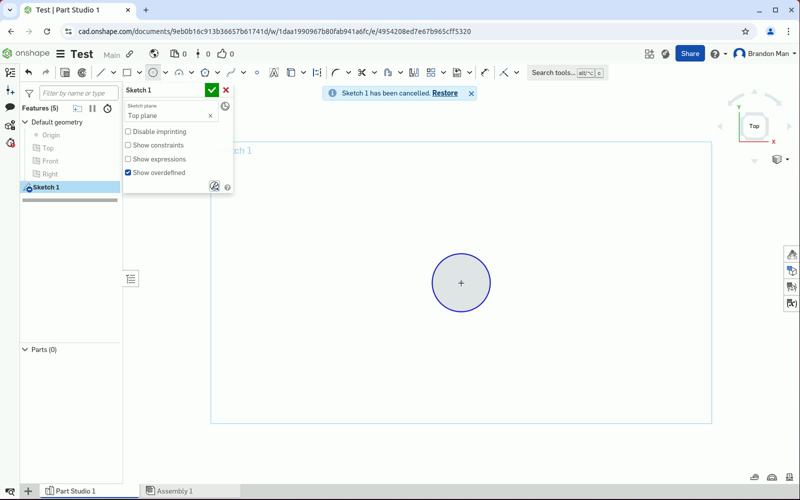
click(461, 282)
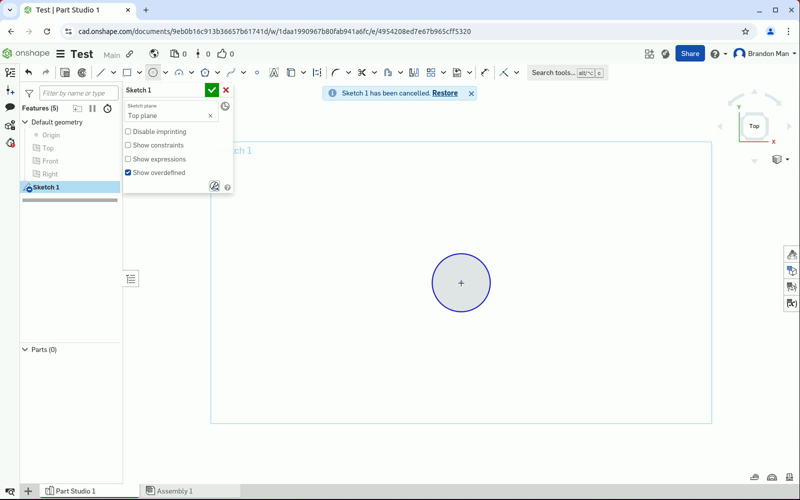
key_up(shift)
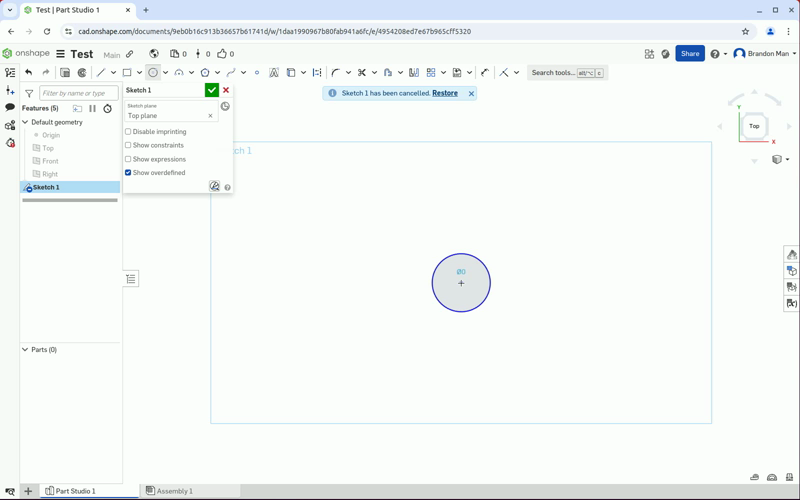
mouse_move(476, 282)
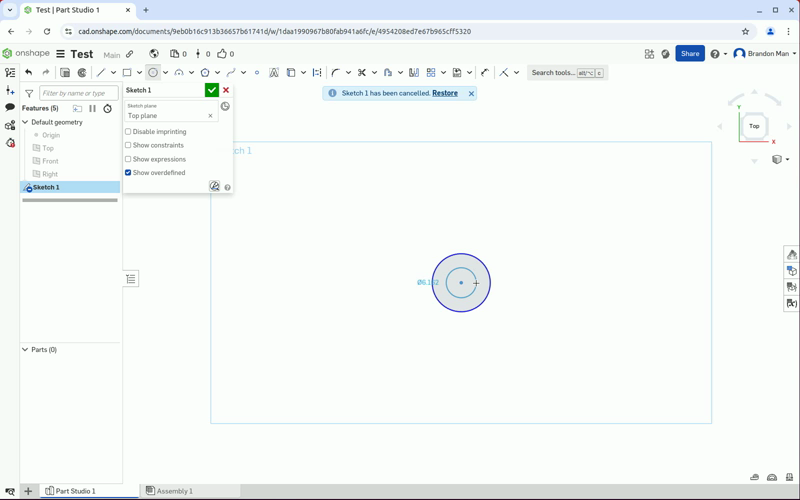
click(476, 282)
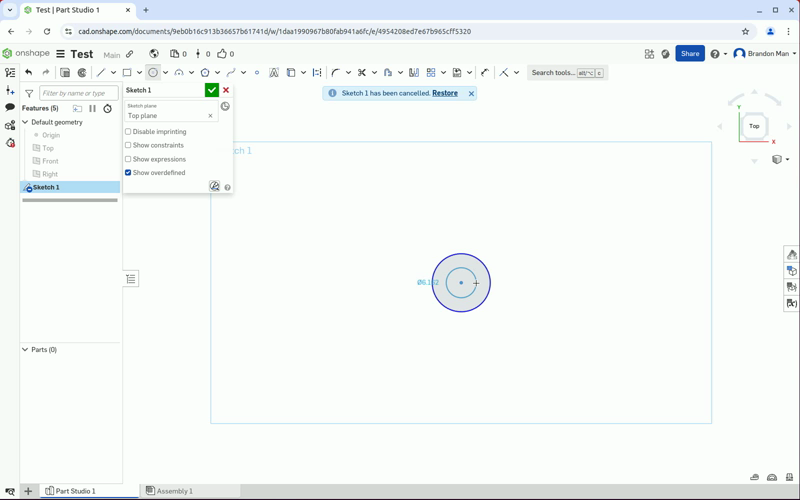
key(esc)
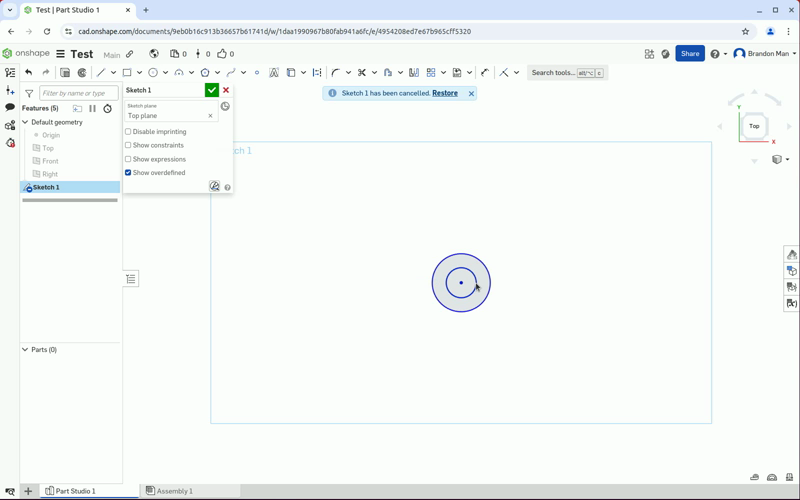
mouse_move(460, 299)
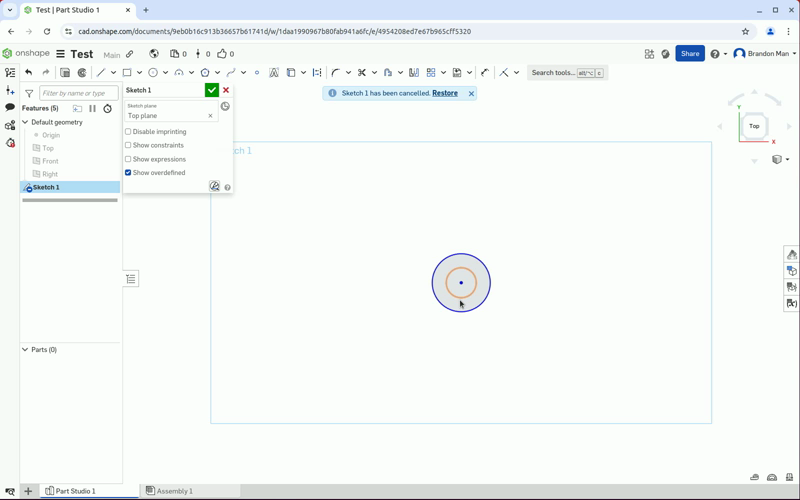
click(460, 299)
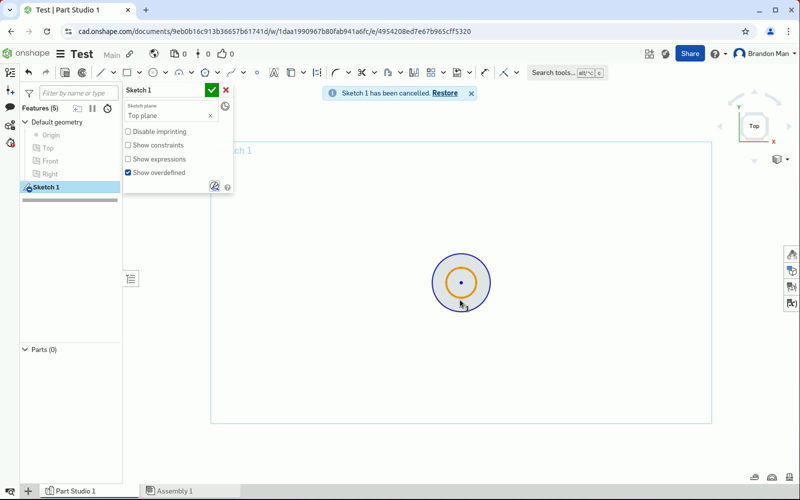
mouse_move(73, 352)
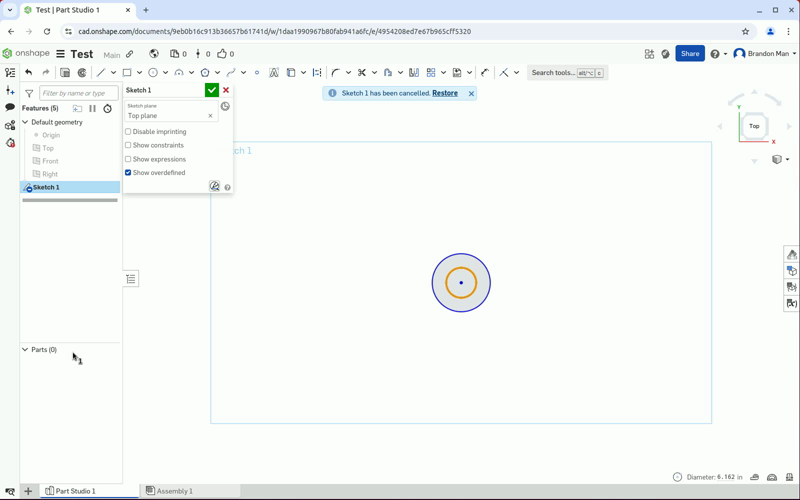
key(shift+y)
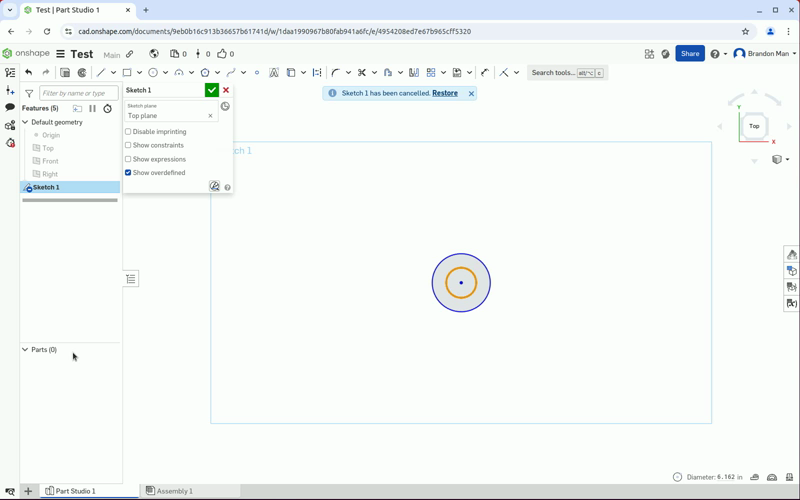
key(shift+e)
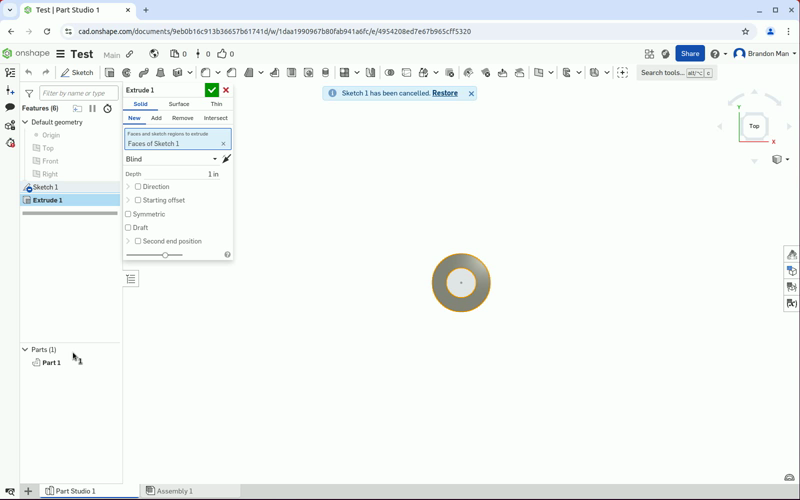
mouse_move(143, 106)
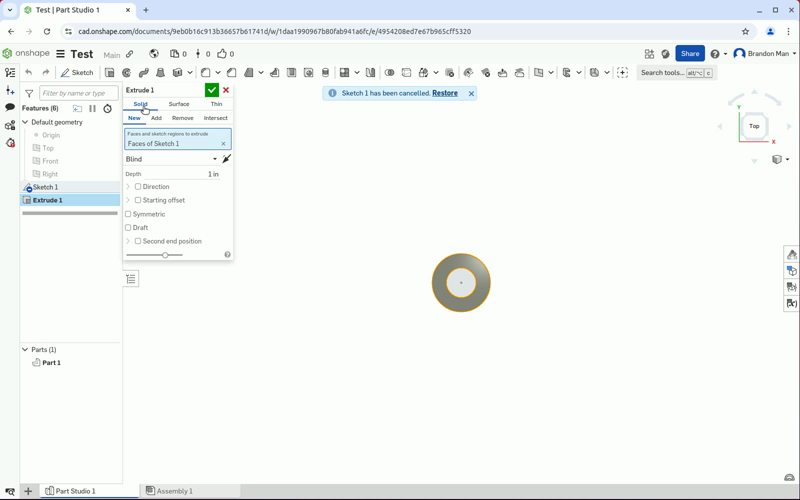
click(143, 106)
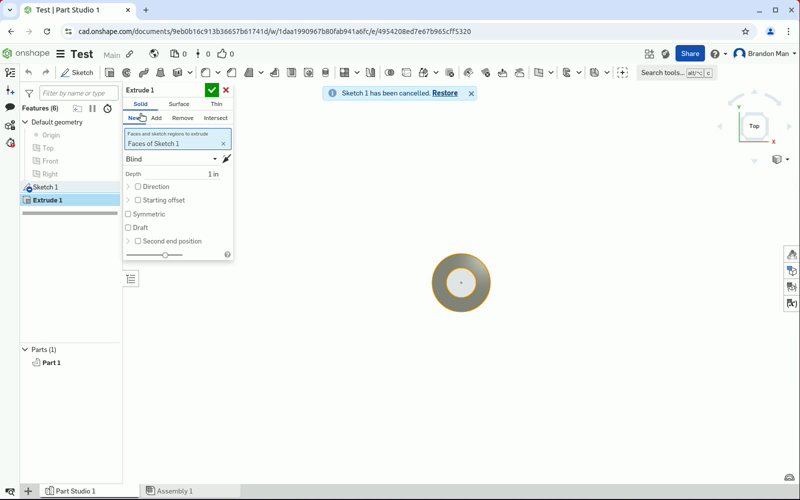
mouse_move(137, 120)
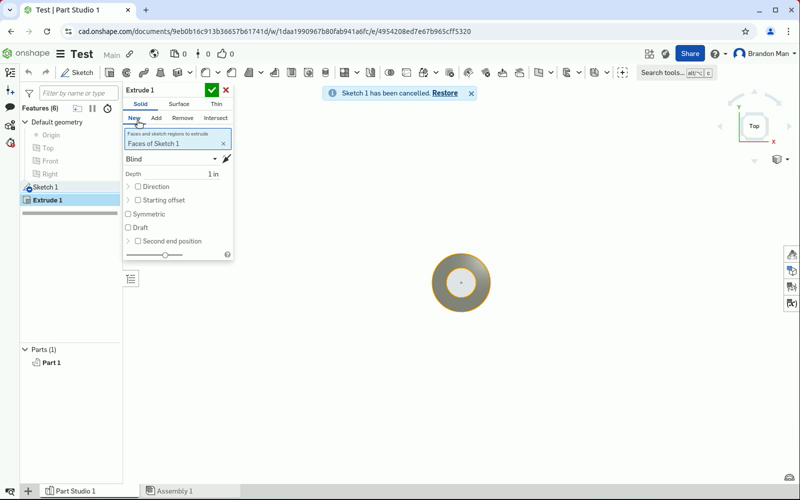
click(137, 120)
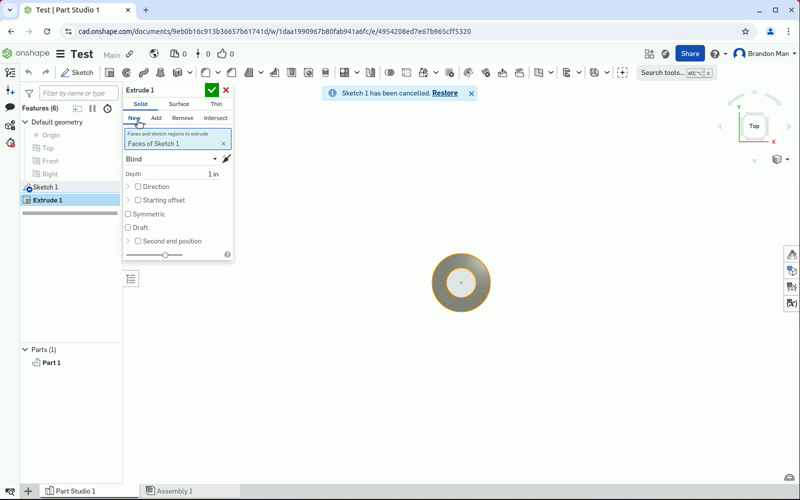
key(tab, 4)
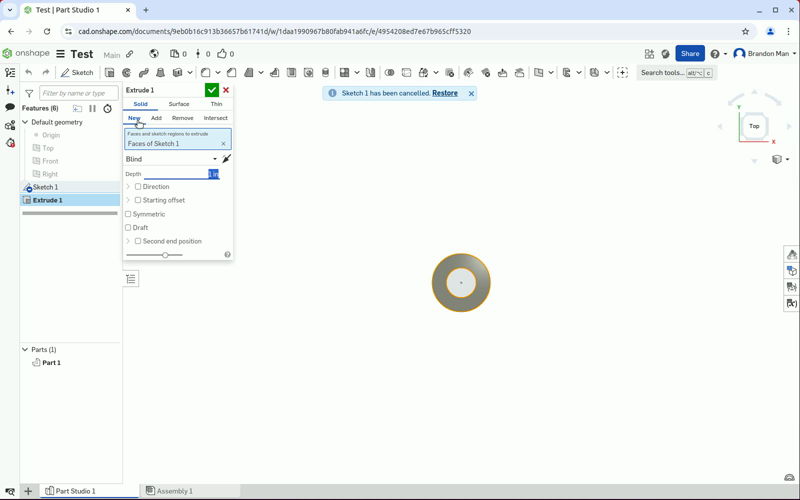
text(11.554)
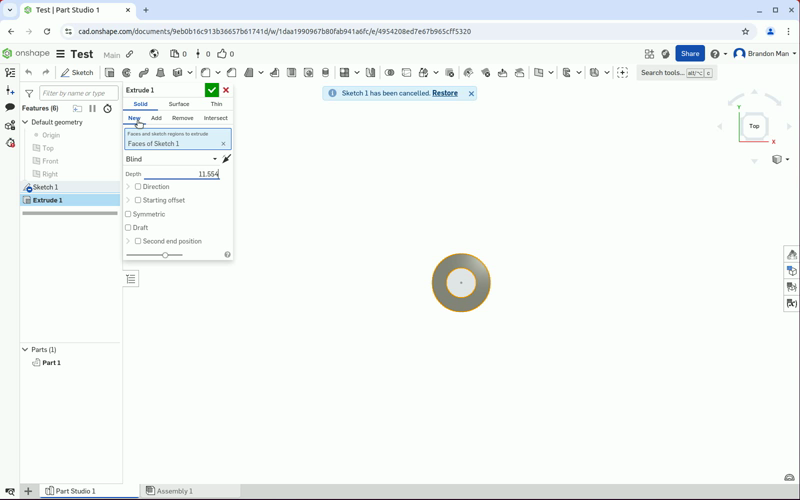
key(enter)
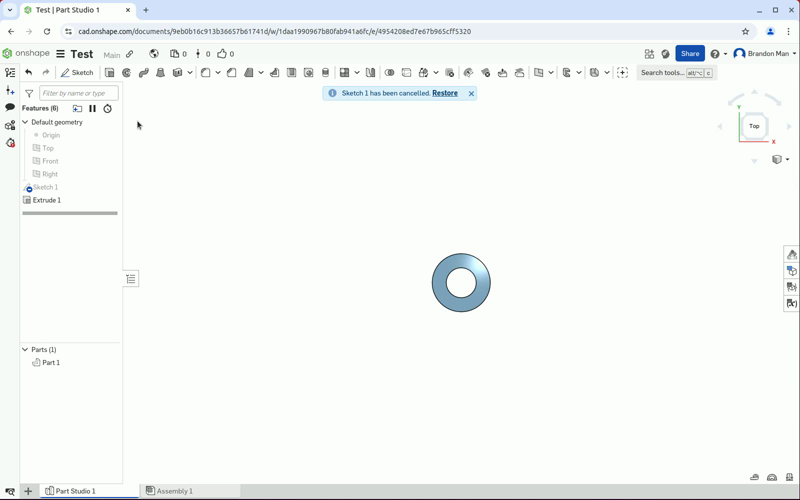
key(shift+h)
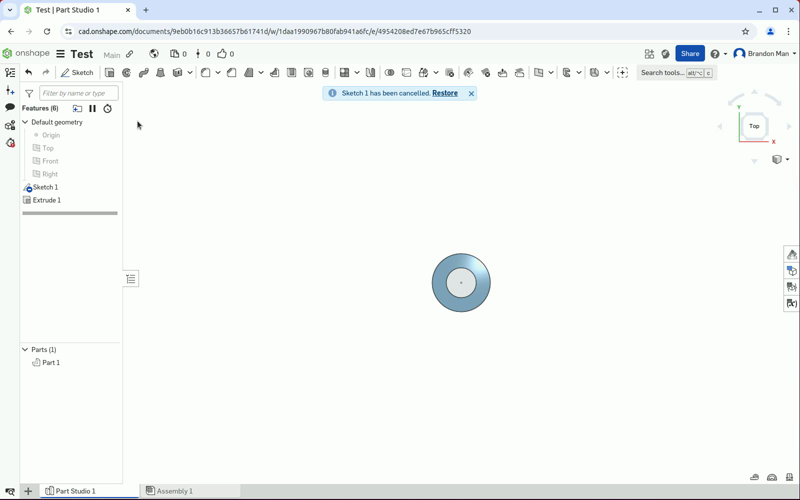
key(shift+h)
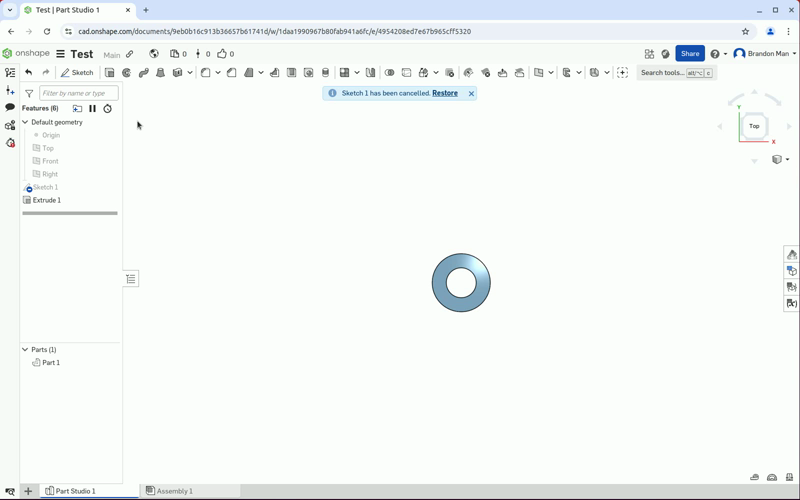
mouse_move(73, 189)
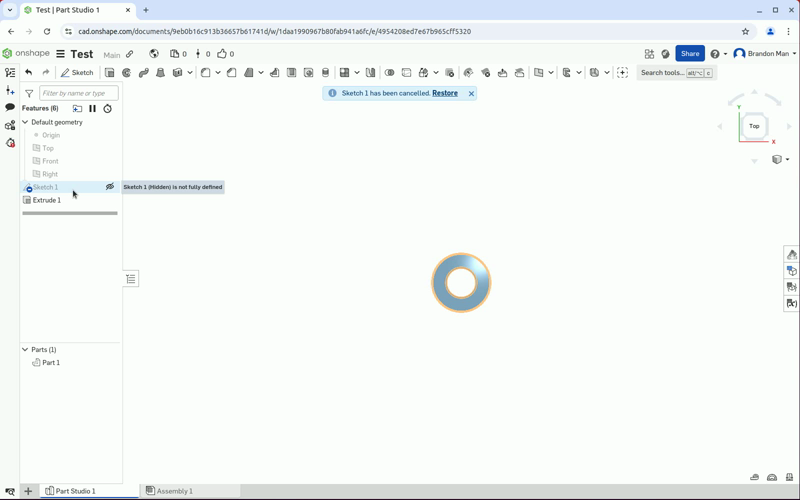
click(73, 189)
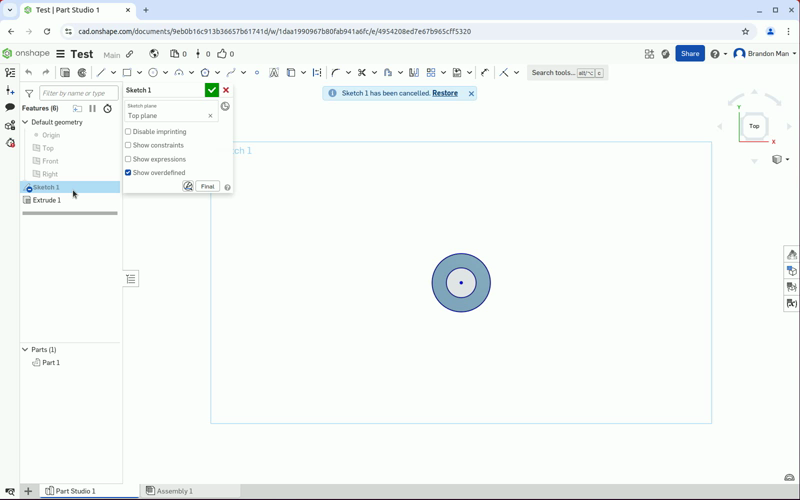
mouse_move(229, 92)
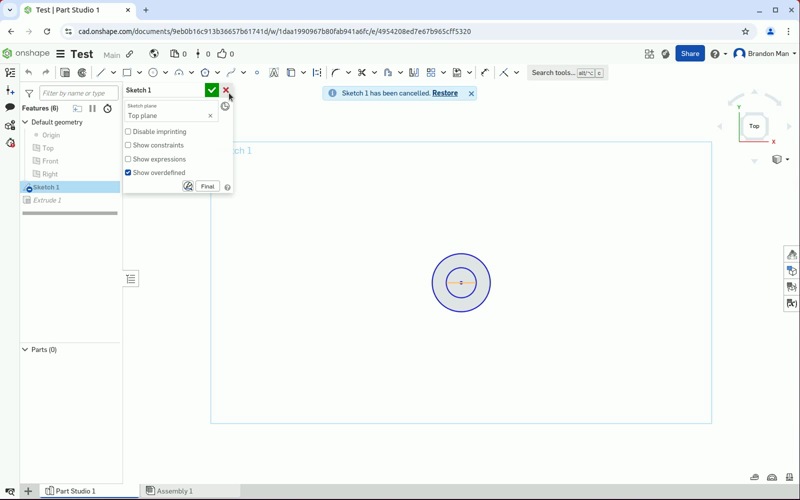
click(229, 92)
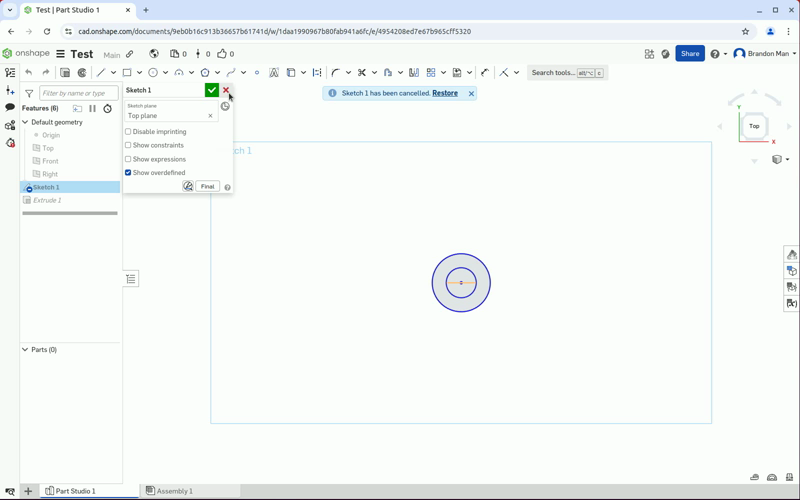
key(shift+s)
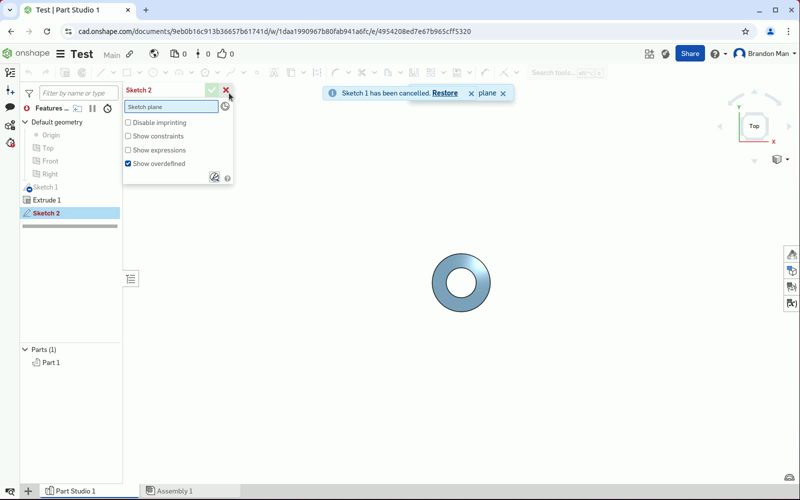
mouse_move(73, 150)
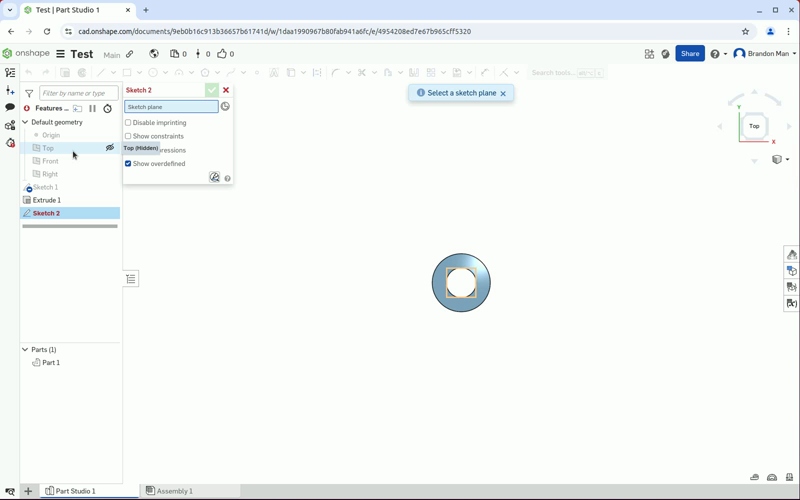
click(73, 150)
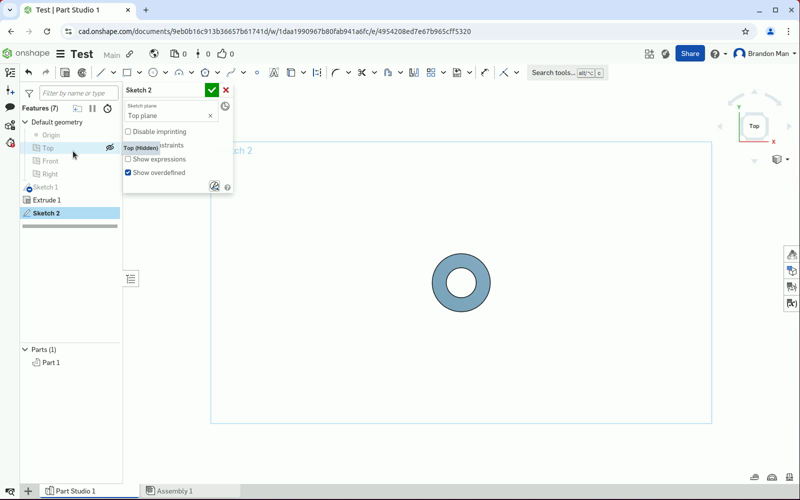
mouse_move(73, 352)
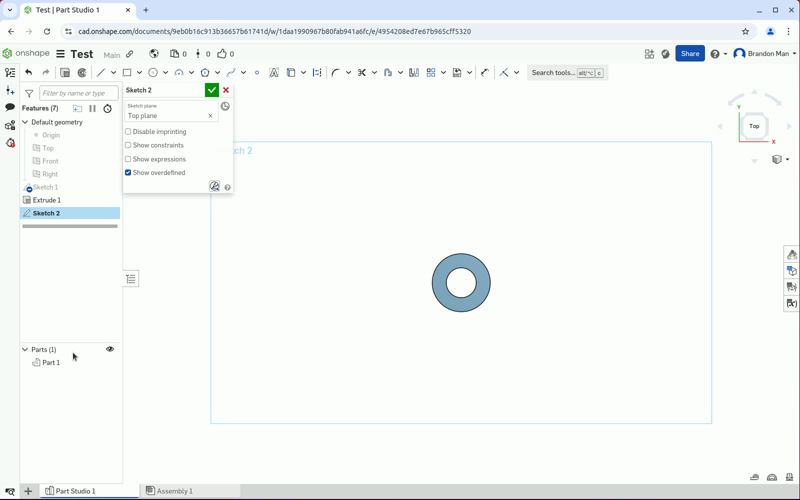
key(y)
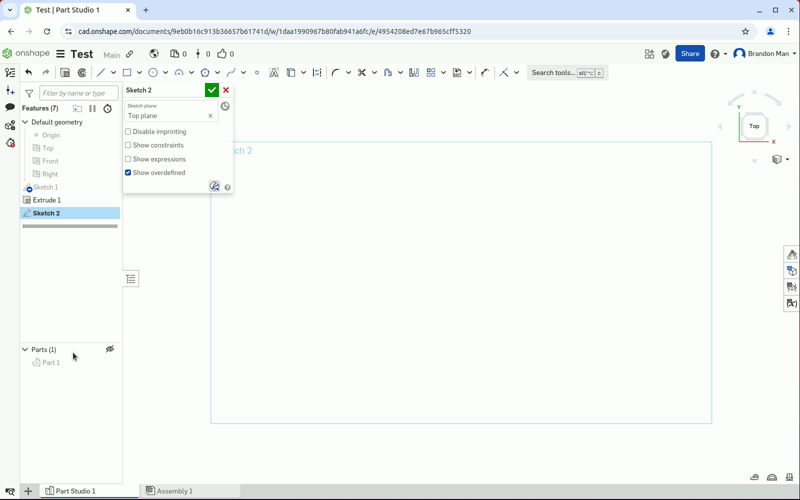
key(c)
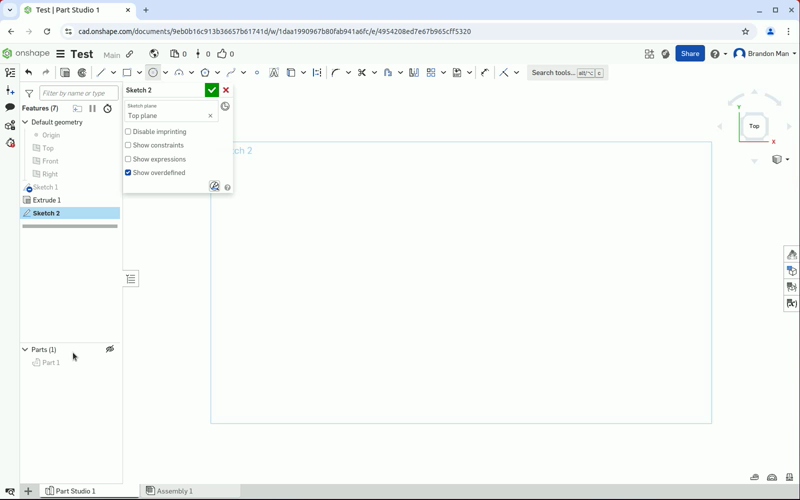
key_down(shift)
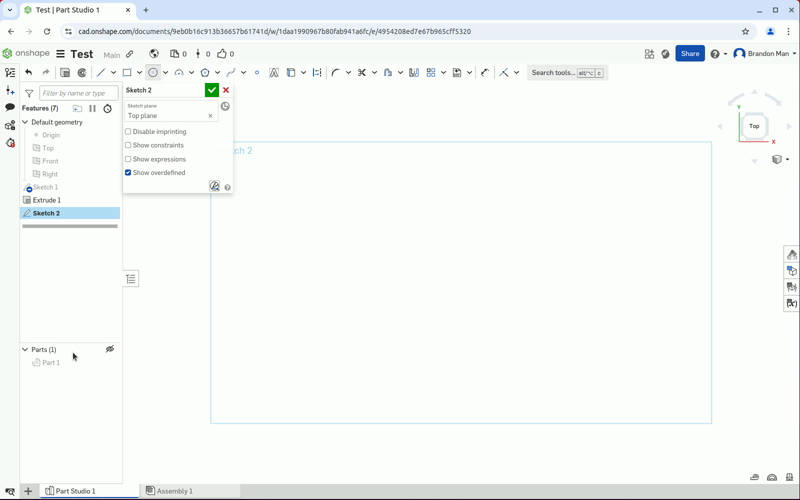
mouse_move(461, 282)
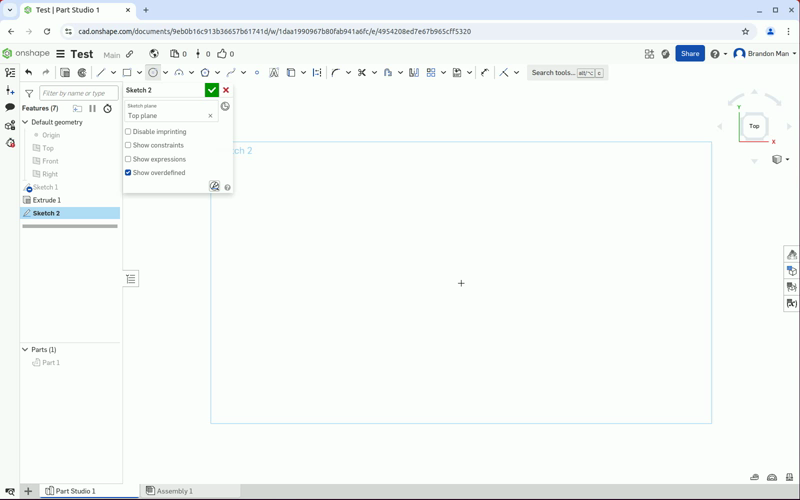
click(461, 282)
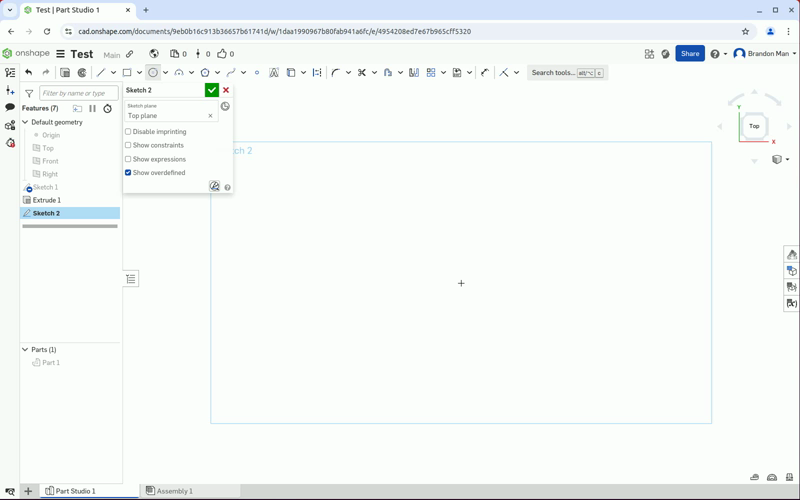
key_up(shift)
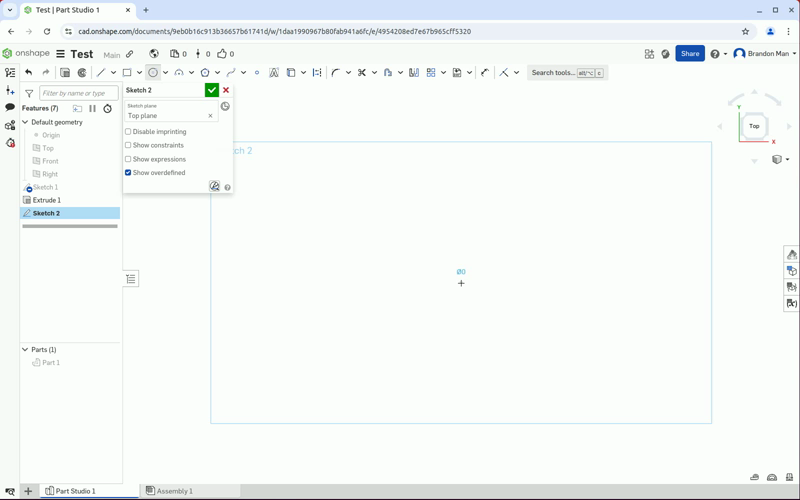
mouse_move(471, 282)
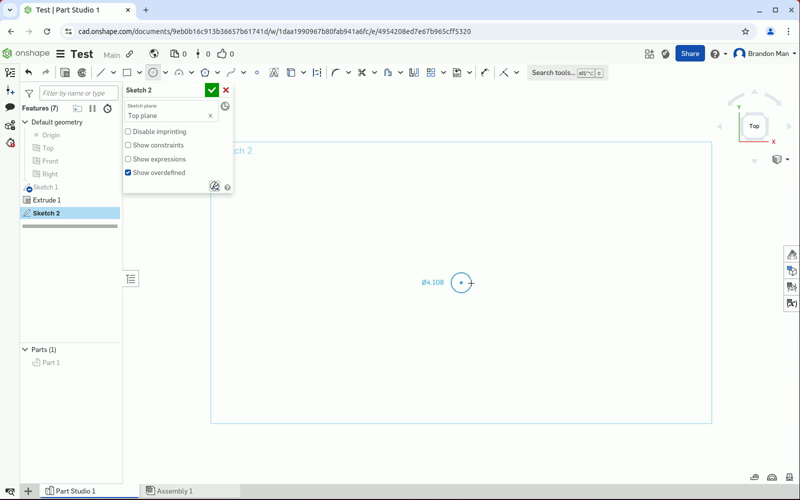
click(471, 282)
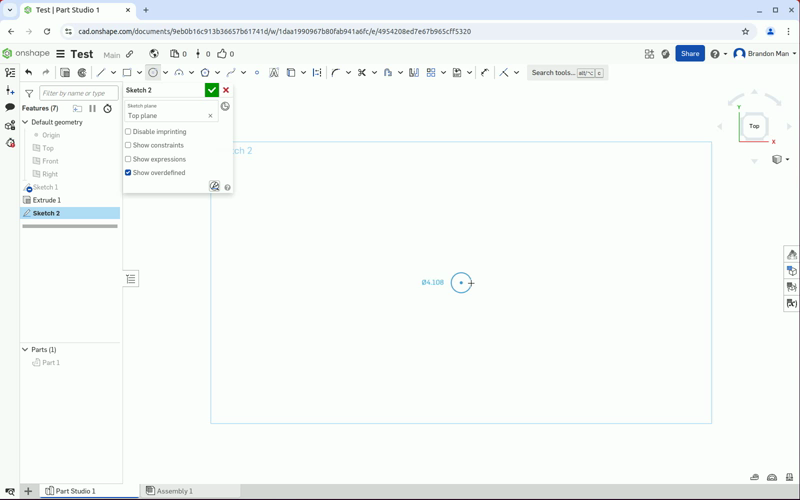
key(esc)
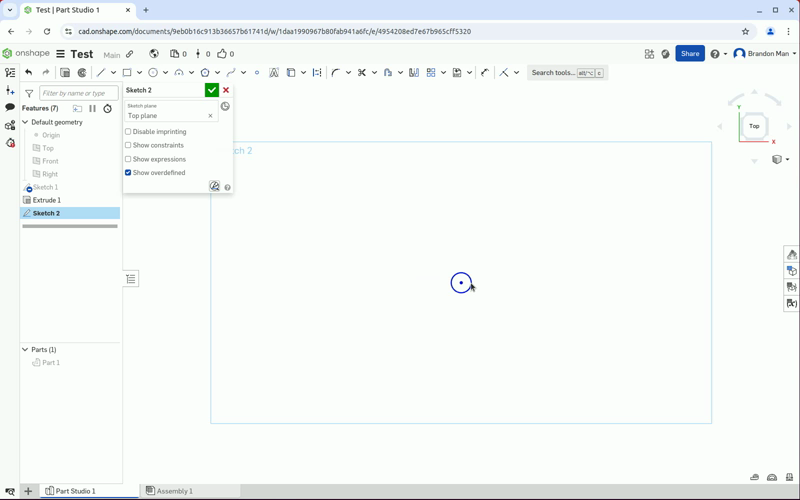
mouse_move(456, 283)
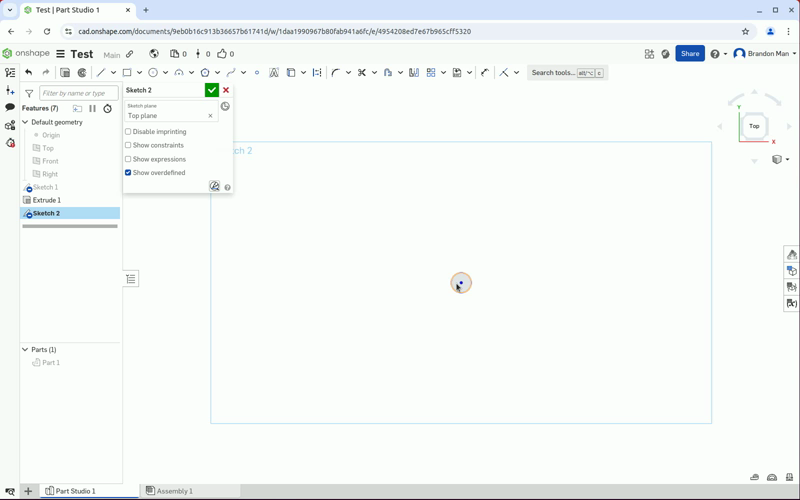
scroll(6)
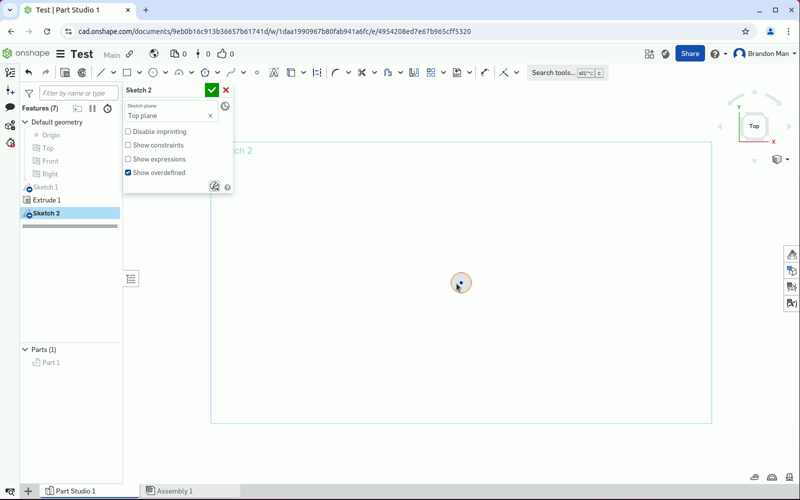
scroll(6)
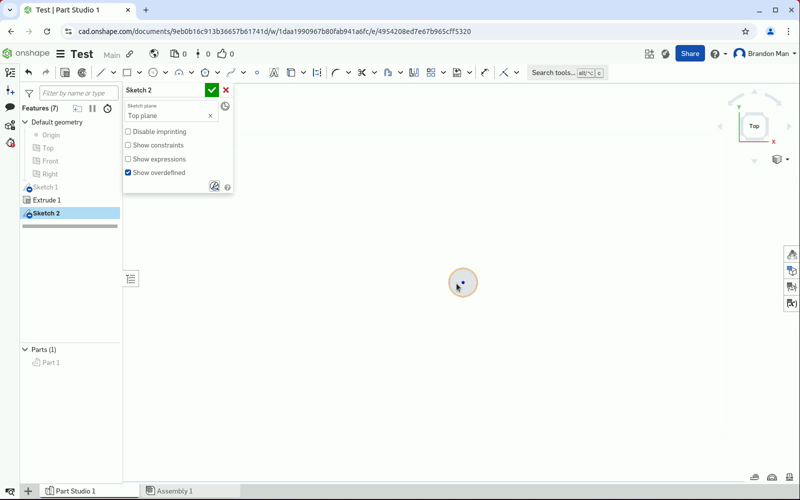
scroll(6)
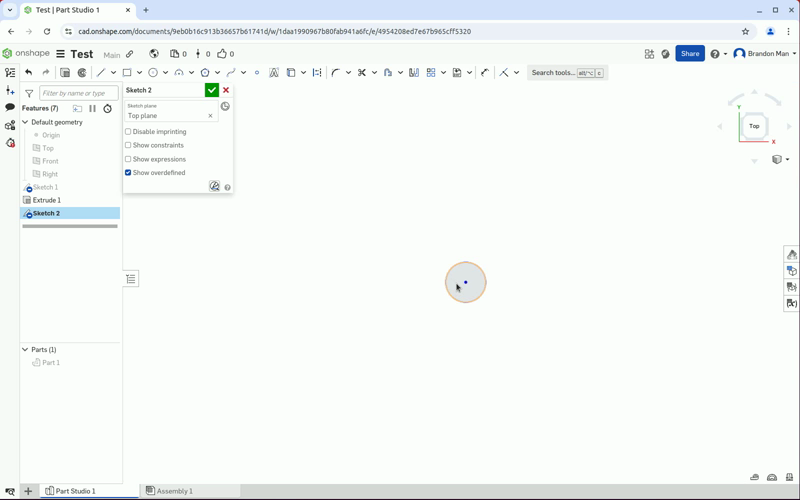
scroll(6)
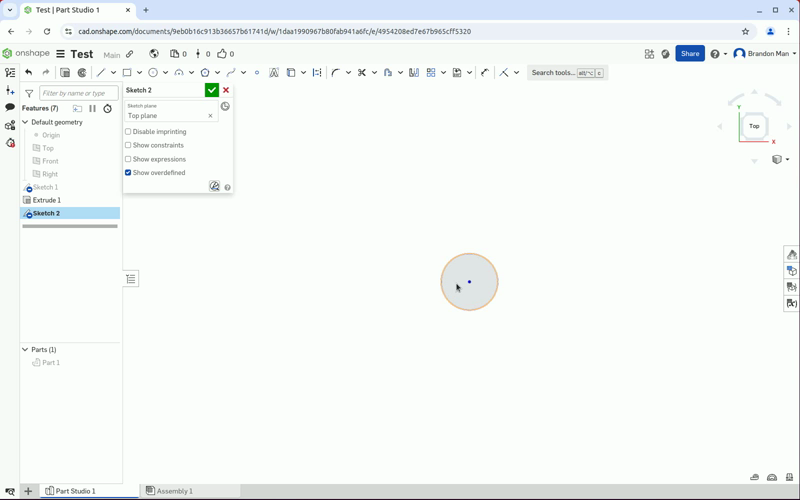
scroll(6)
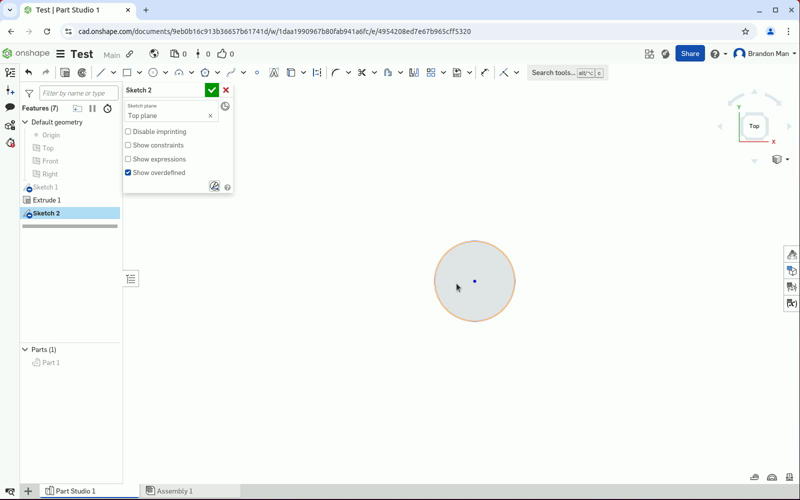
scroll(6)
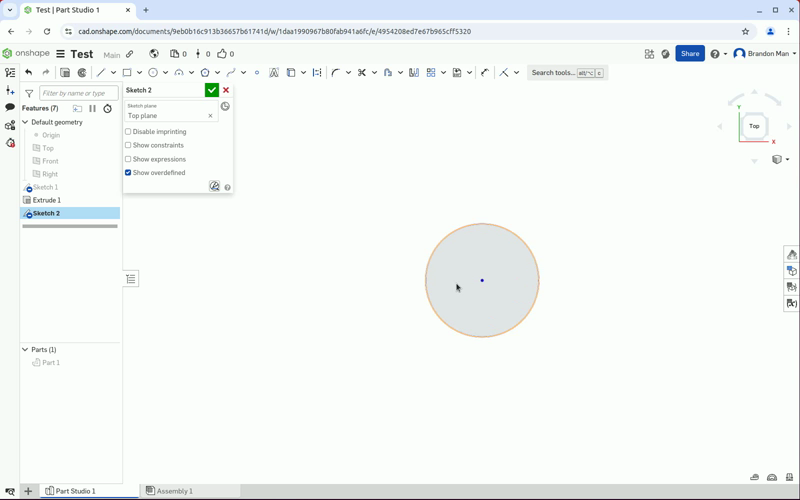
scroll(6)
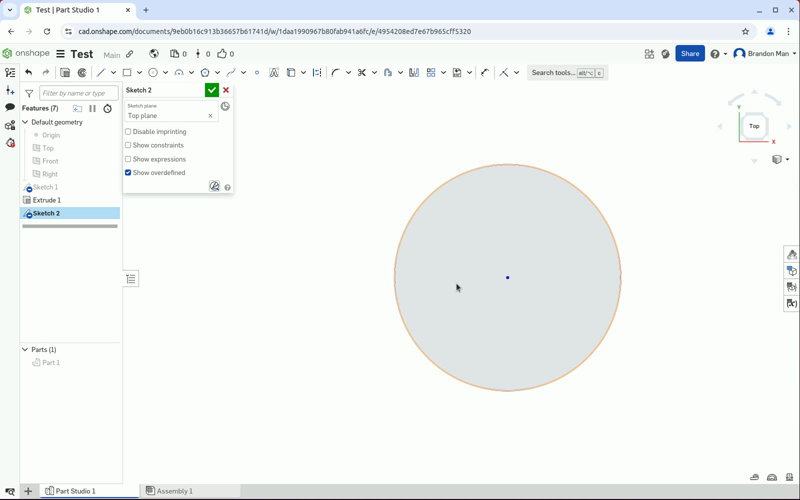
click(456, 283)
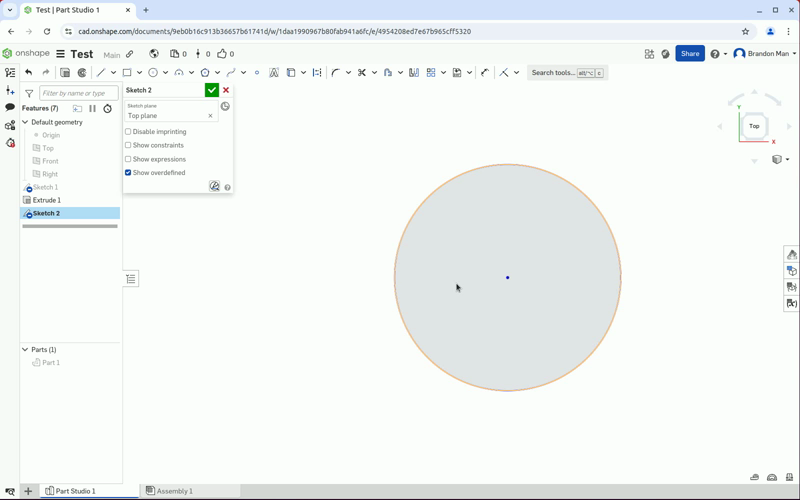
scroll(-6)
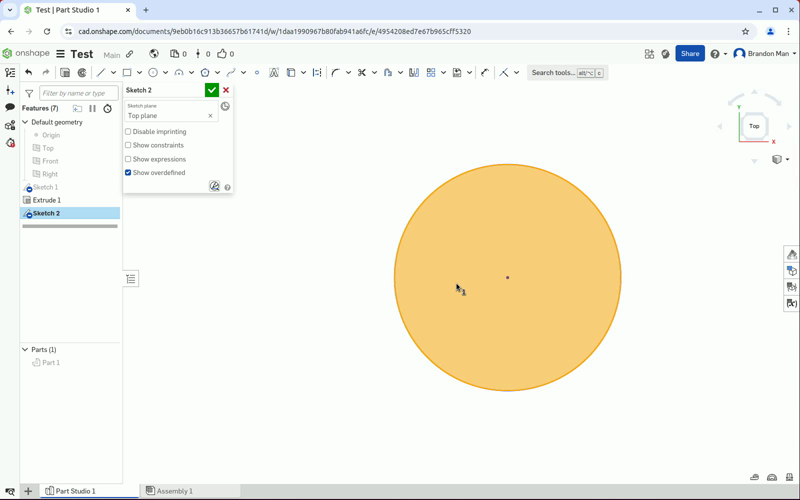
scroll(-6)
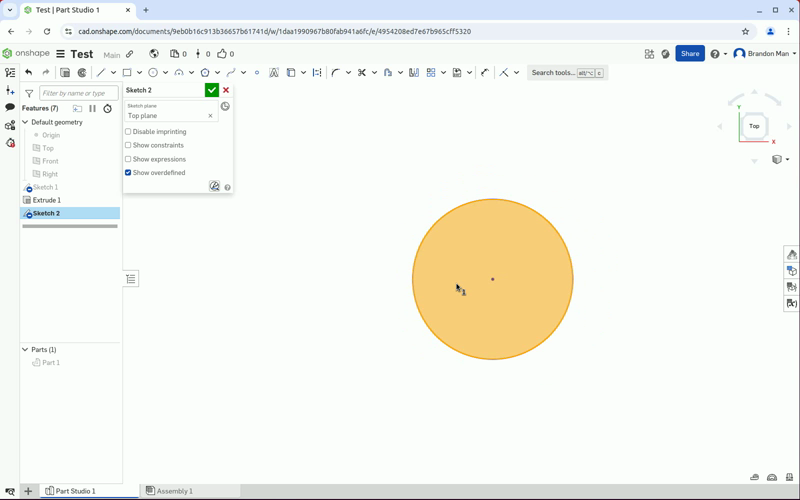
scroll(-6)
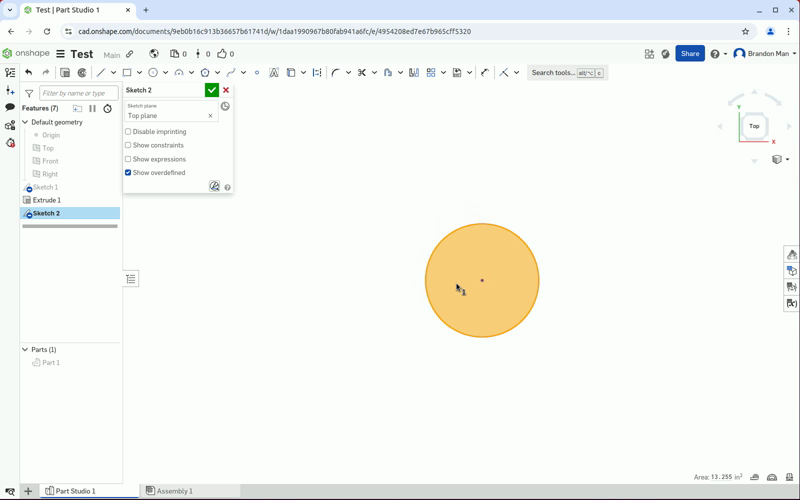
scroll(-6)
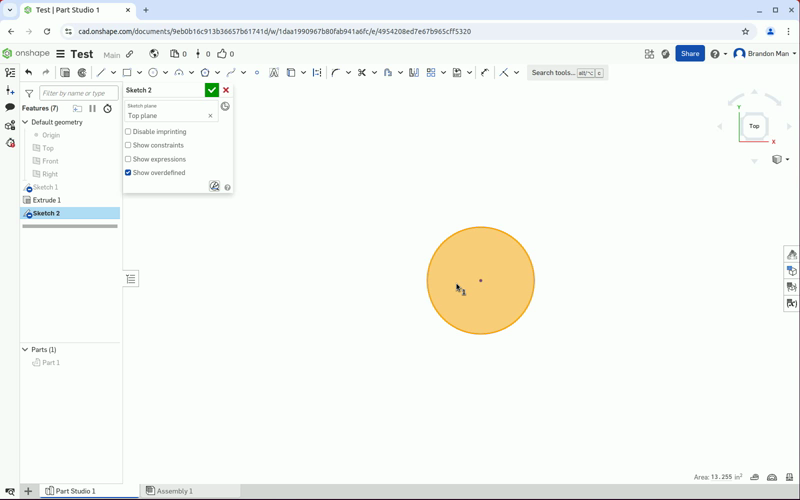
scroll(-6)
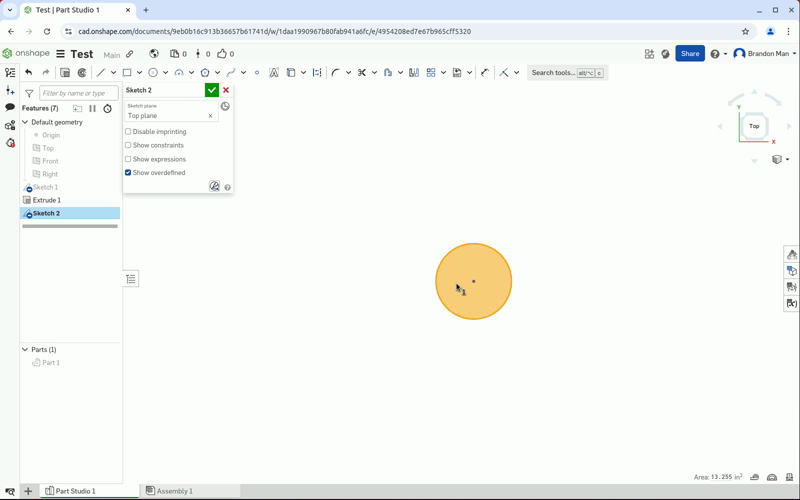
scroll(-6)
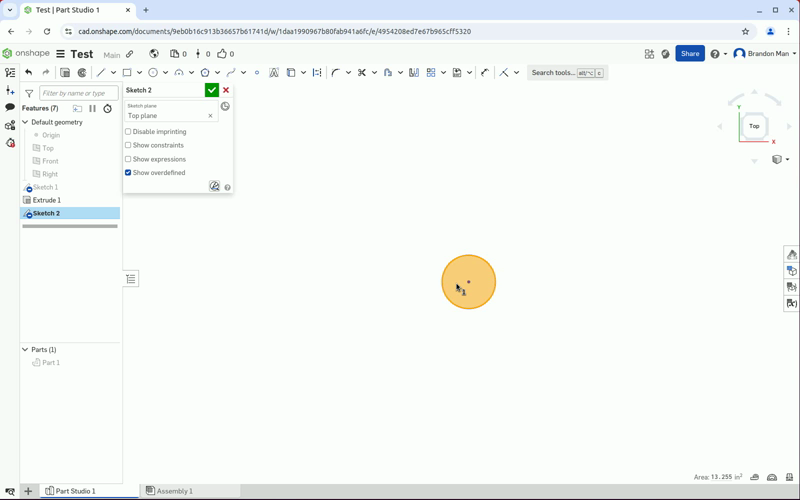
scroll(-6)
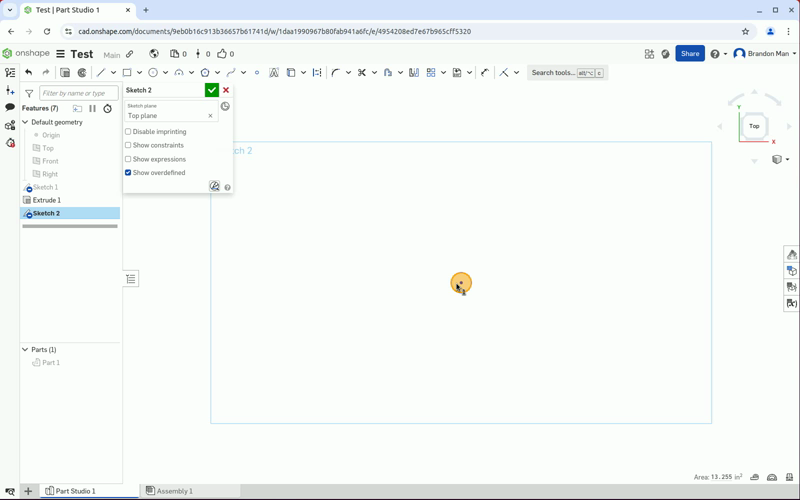
mouse_move(73, 352)
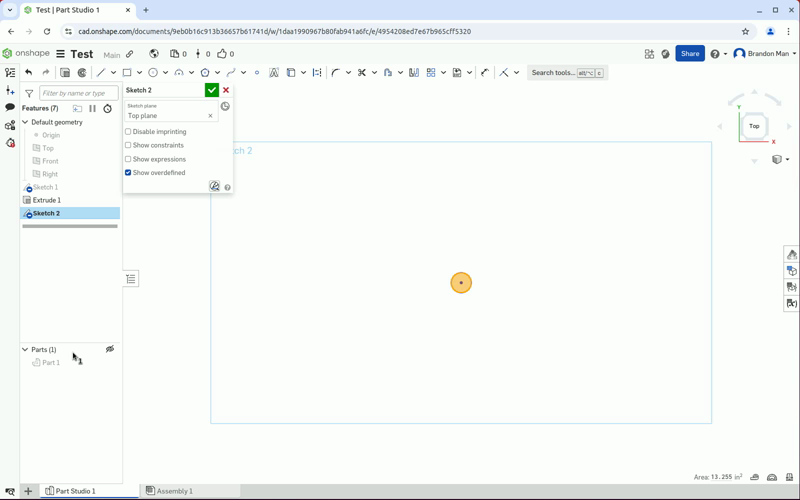
key(shift+y)
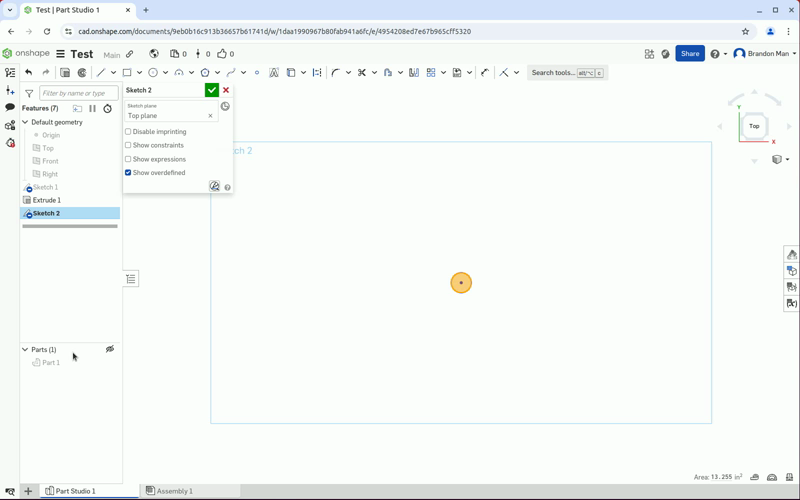
key(shift+e)
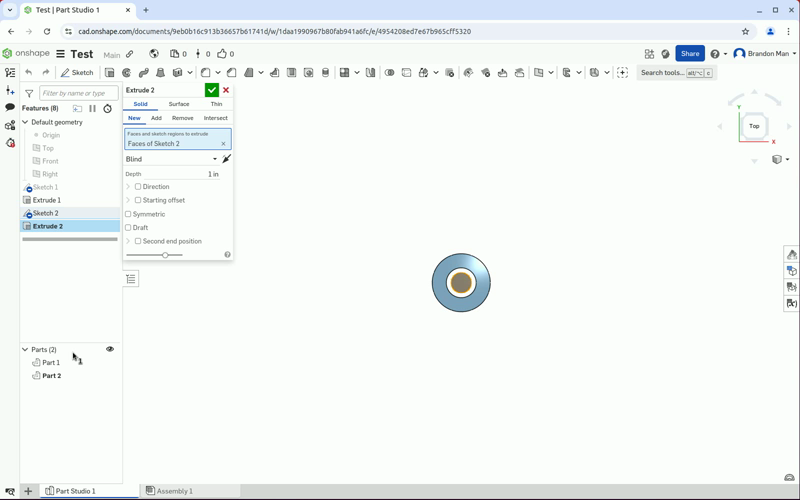
mouse_move(143, 106)
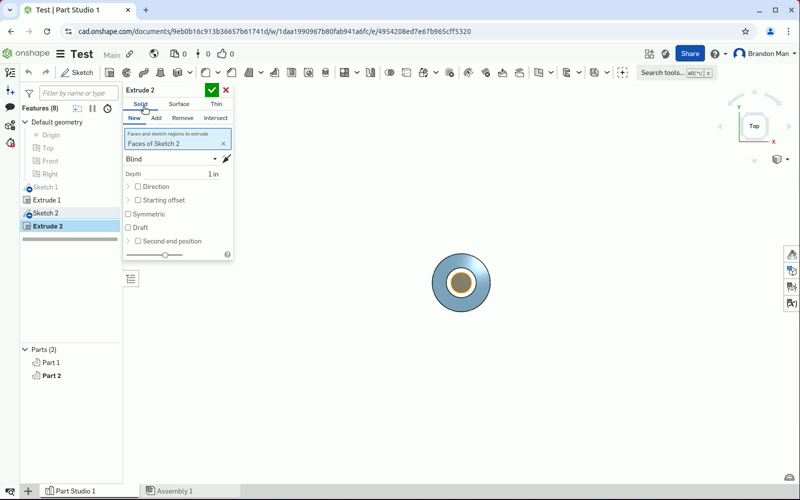
click(143, 106)
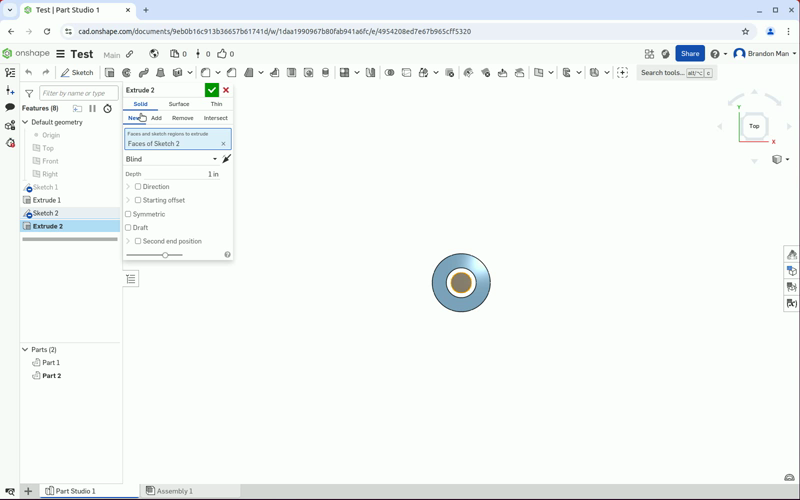
mouse_move(137, 120)
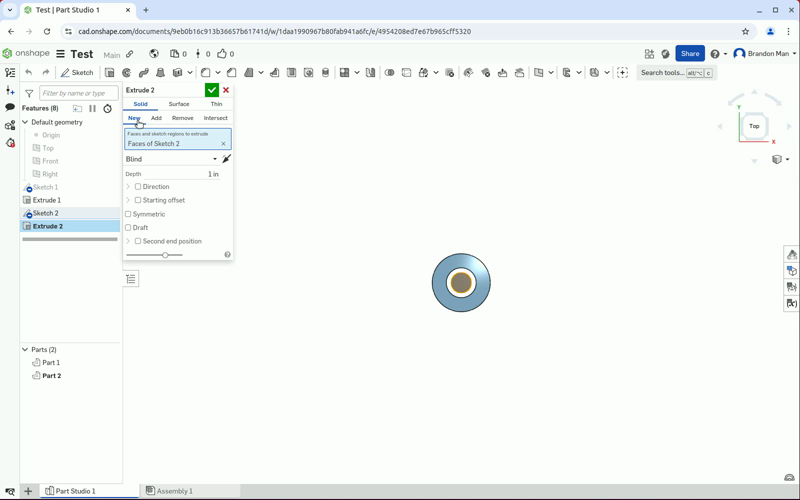
click(137, 120)
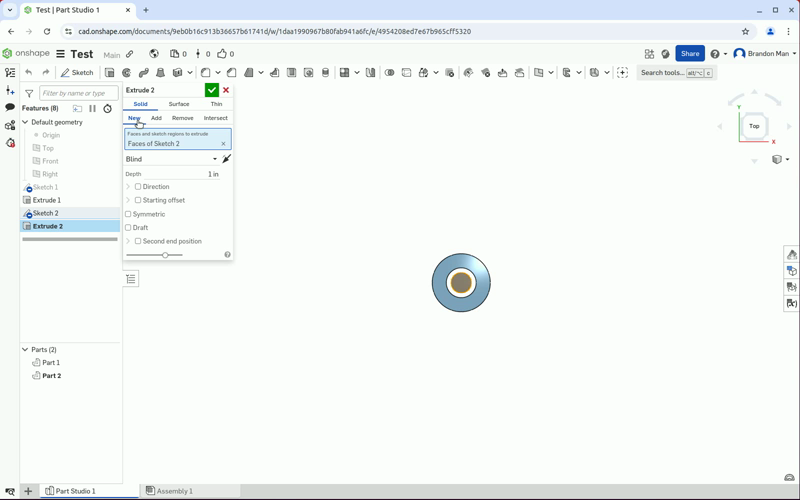
key(tab, 4)
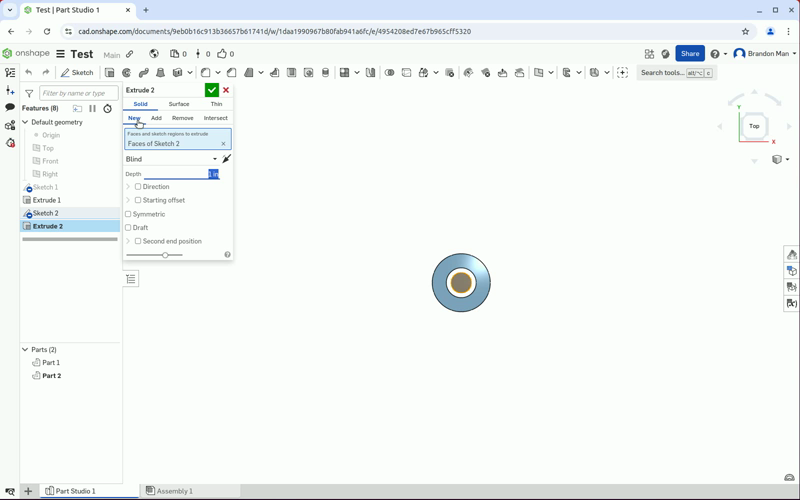
text(11.554)
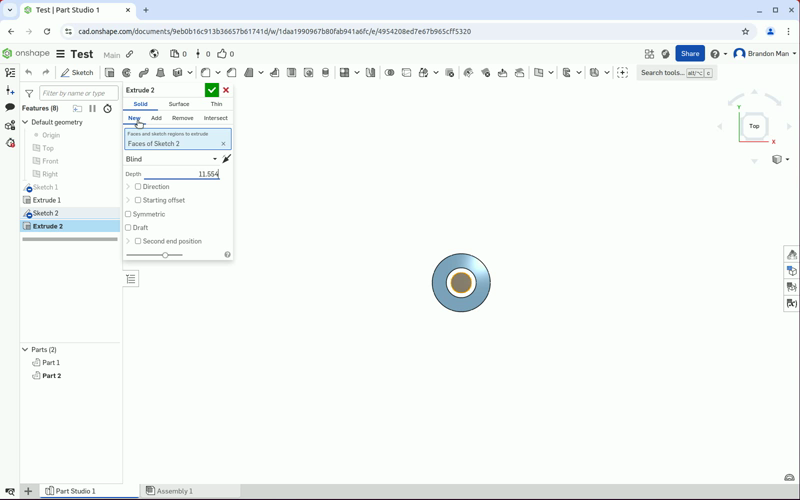
key(enter)
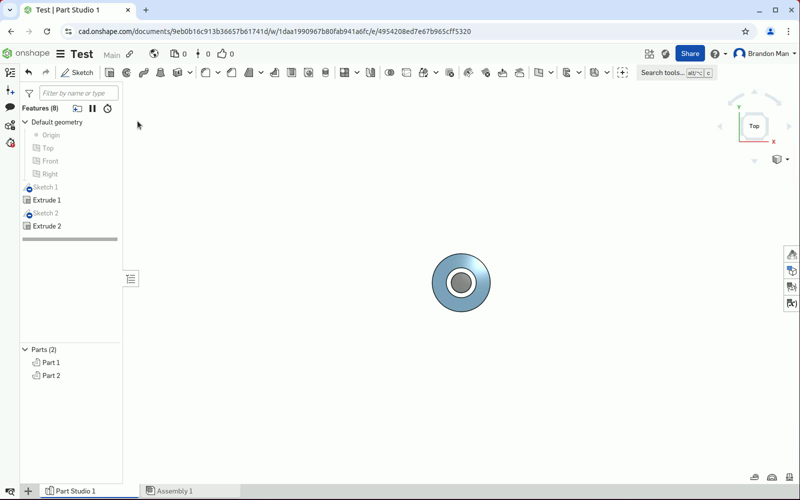
key(shift+h)
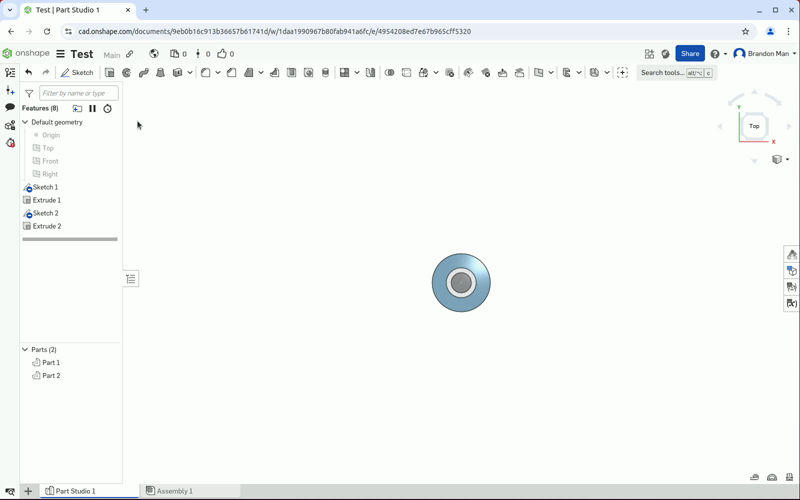
key(shift+h)
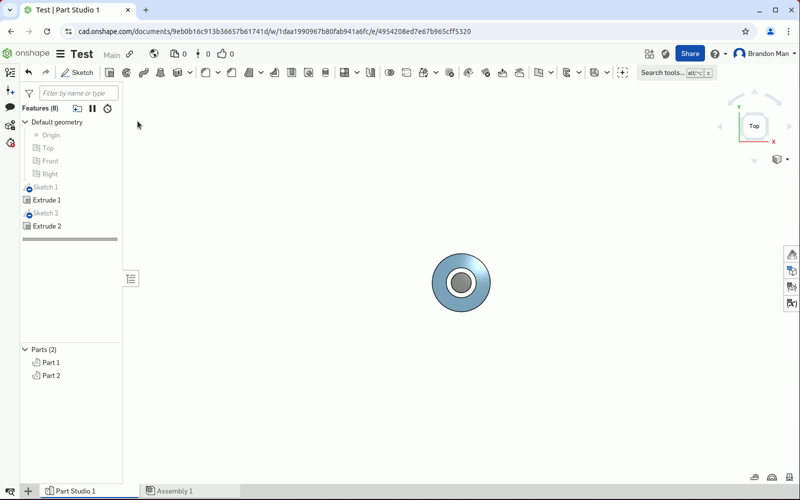
mouse_move(73, 189)
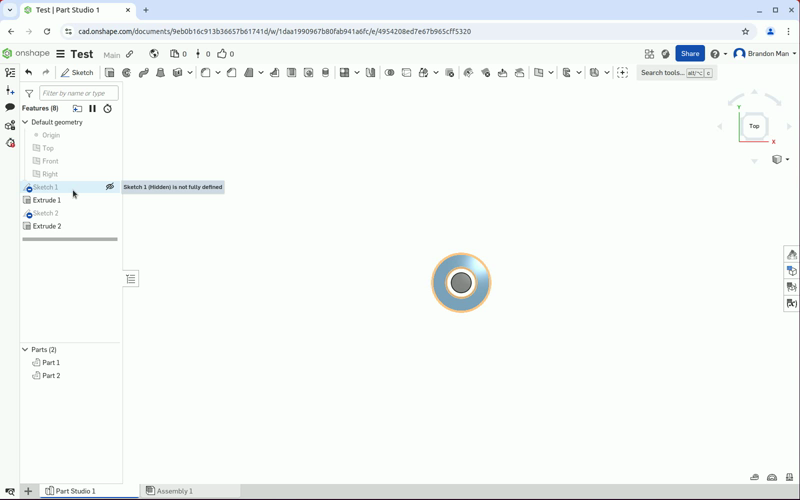
click(73, 189)
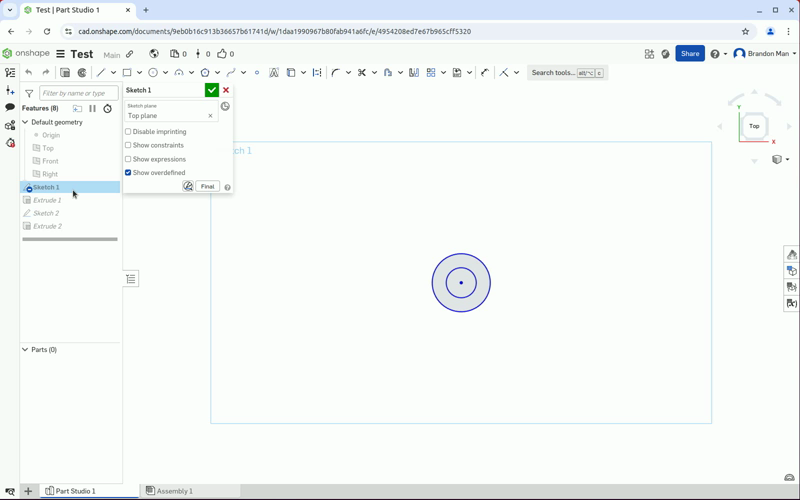
mouse_move(229, 92)
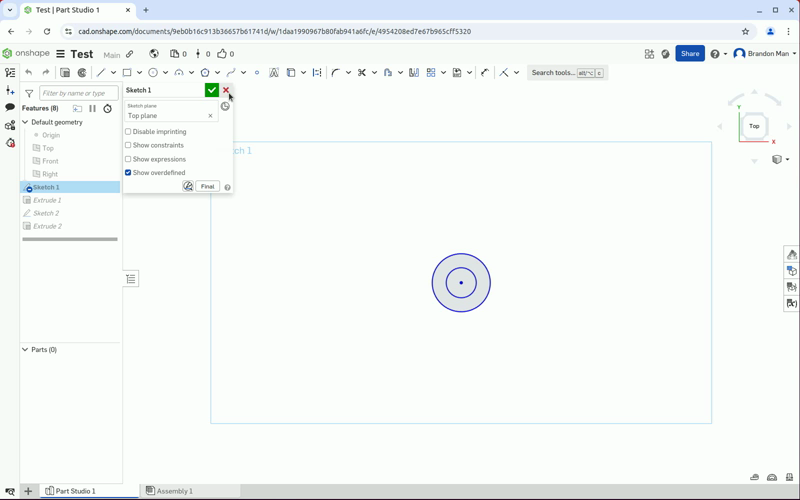
click(229, 92)
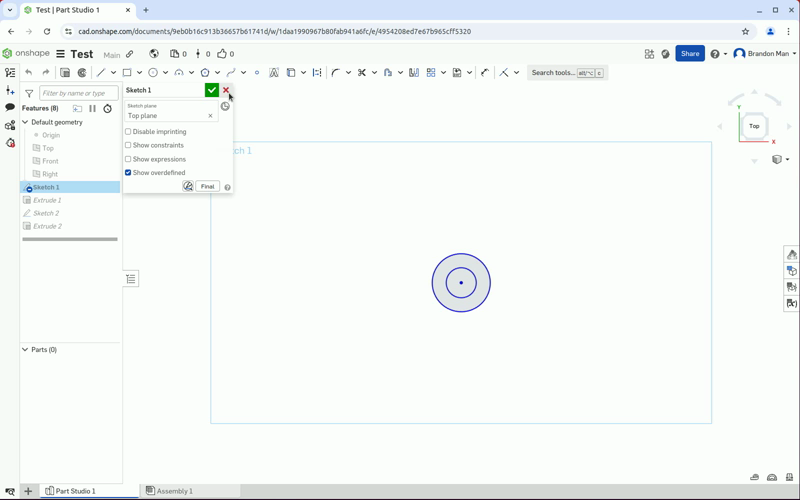
key(shift+s)
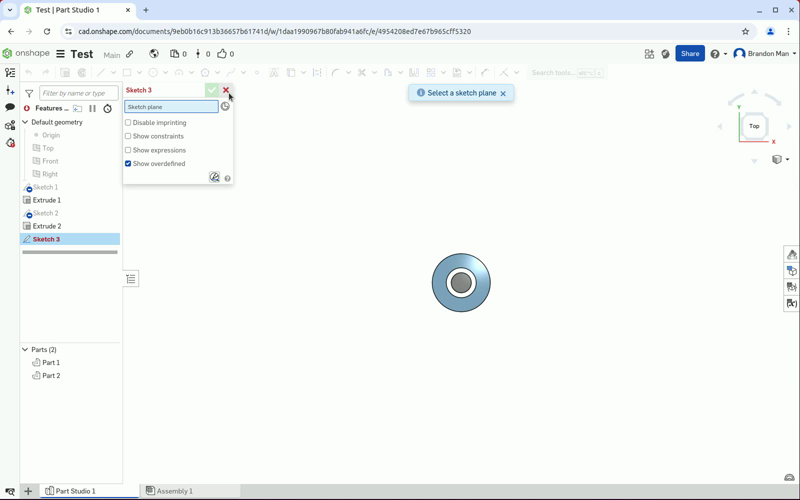
mouse_move(73, 150)
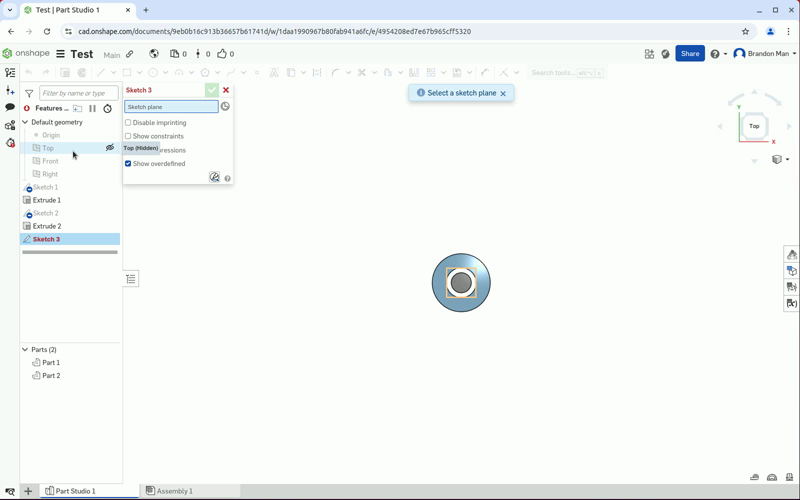
click(73, 150)
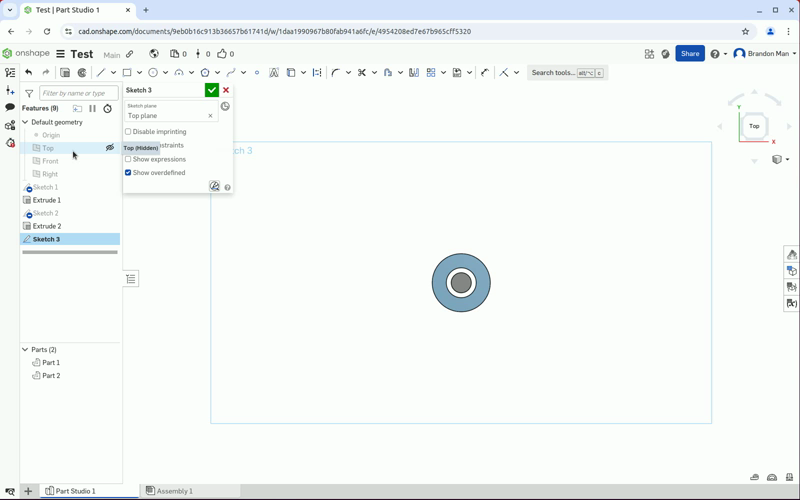
mouse_move(73, 352)
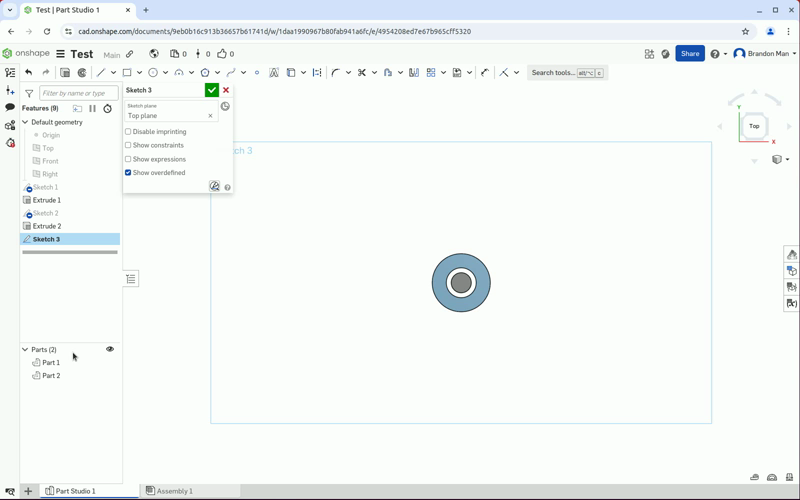
key(y)
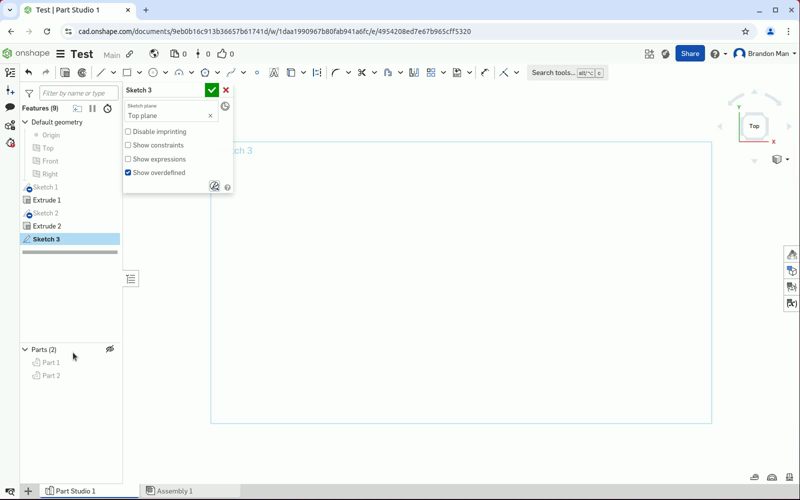
key(c)
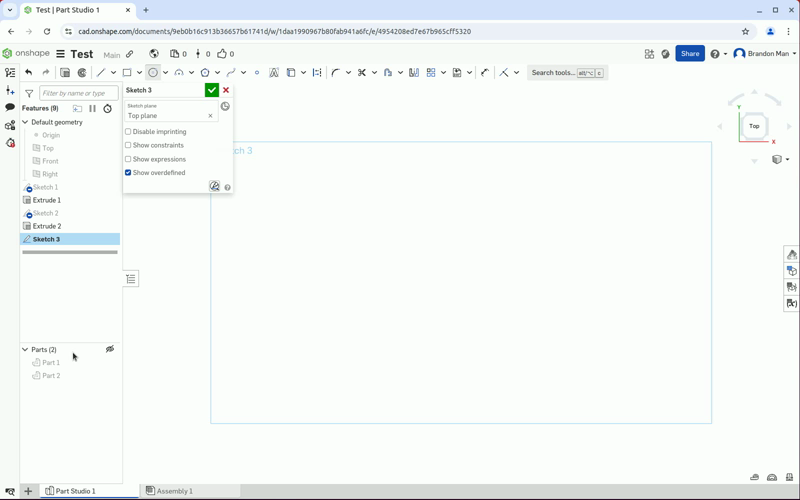
key_down(shift)
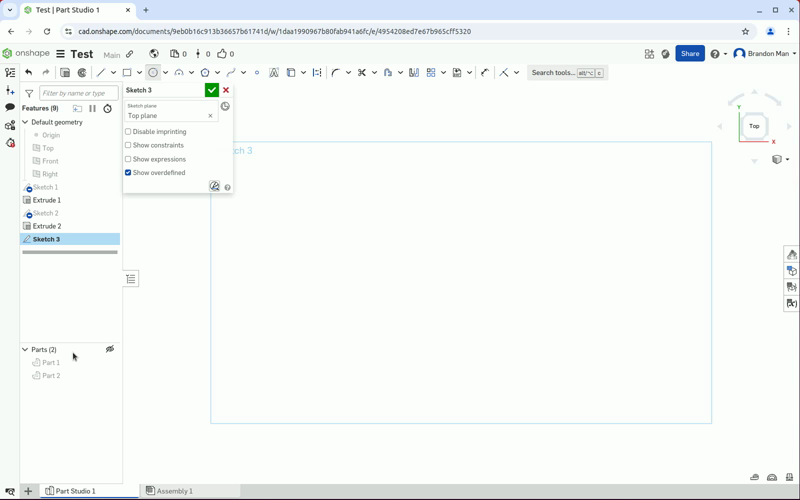
mouse_move(461, 282)
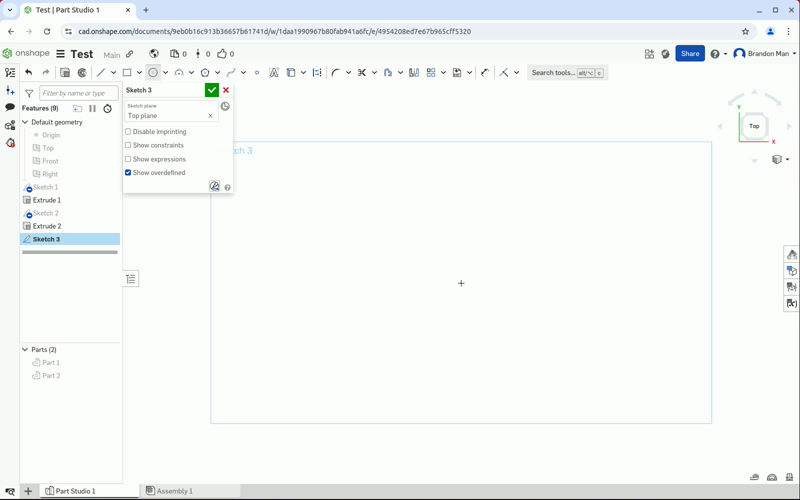
click(461, 282)
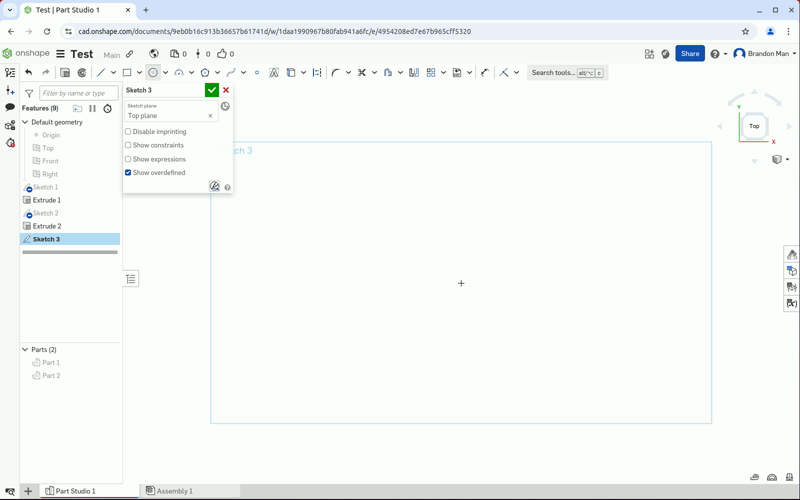
key_up(shift)
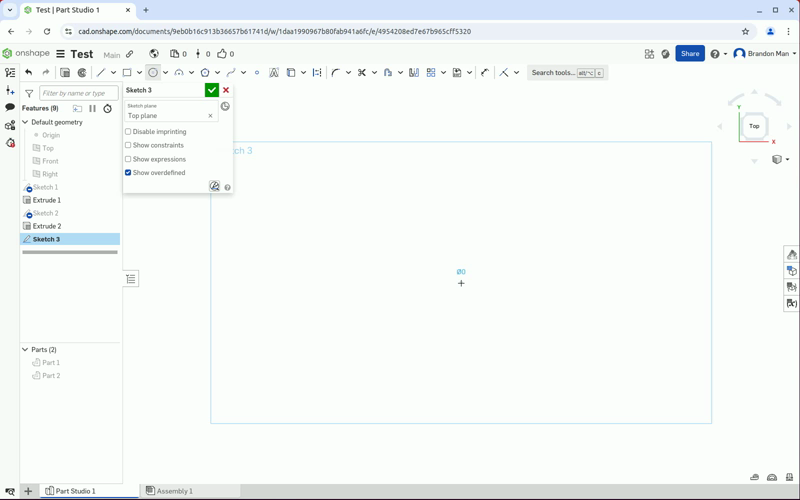
mouse_move(499, 282)
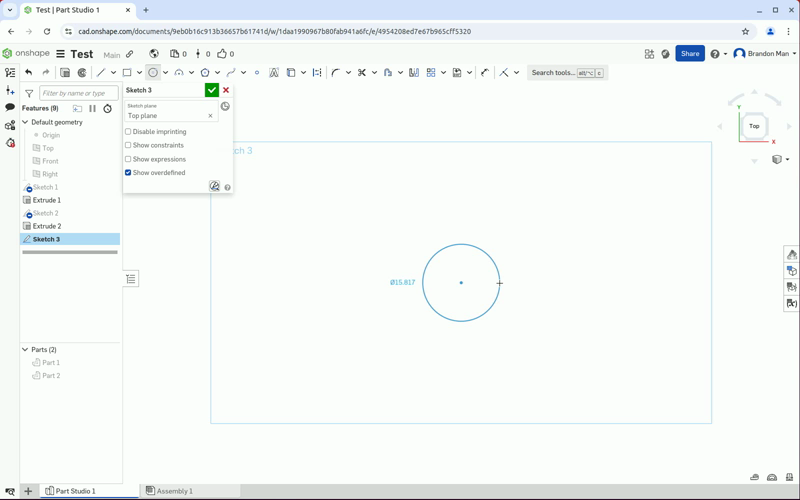
click(499, 282)
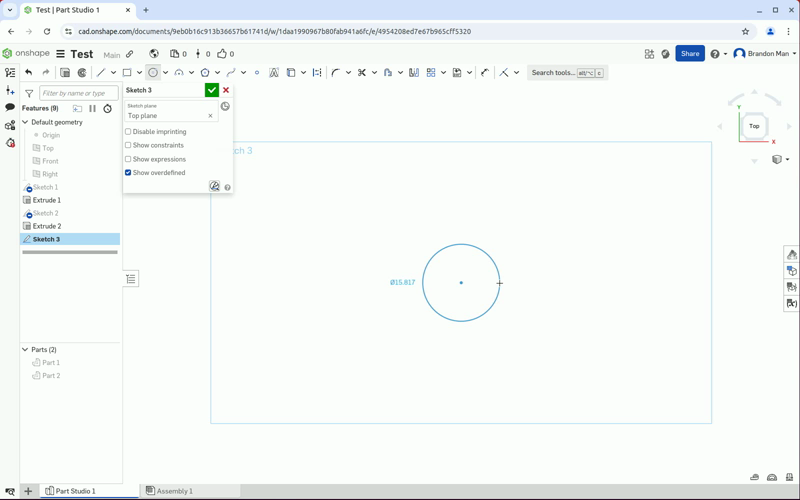
key(esc)
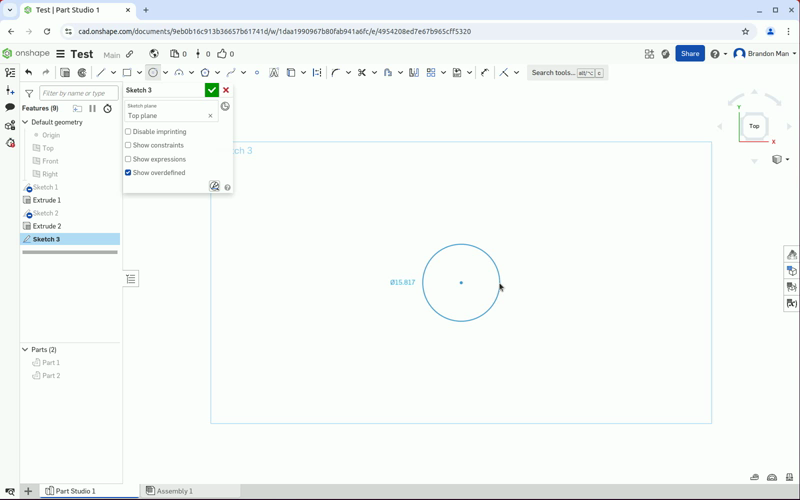
mouse_move(471, 313)
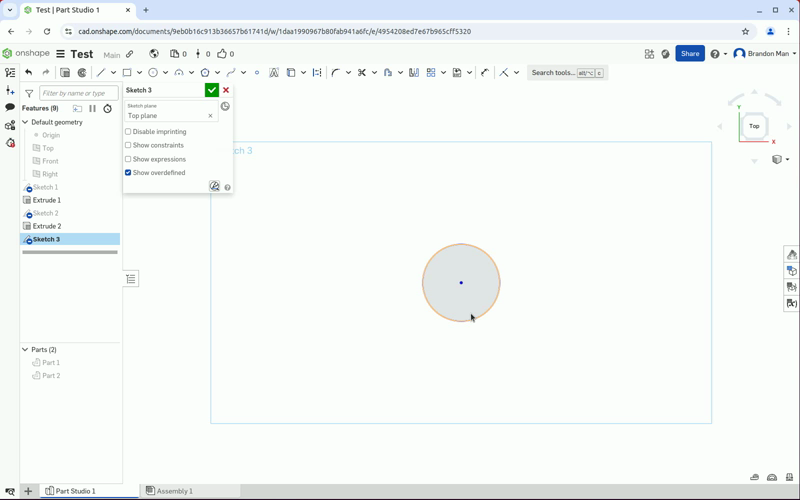
click(471, 313)
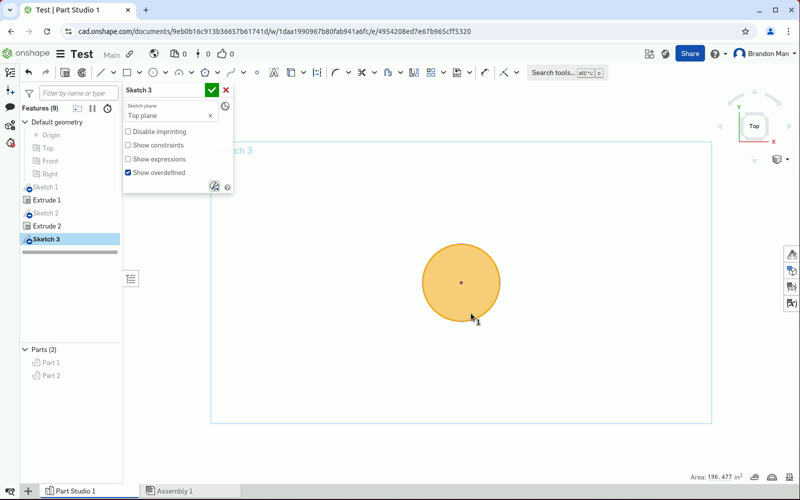
mouse_move(73, 352)
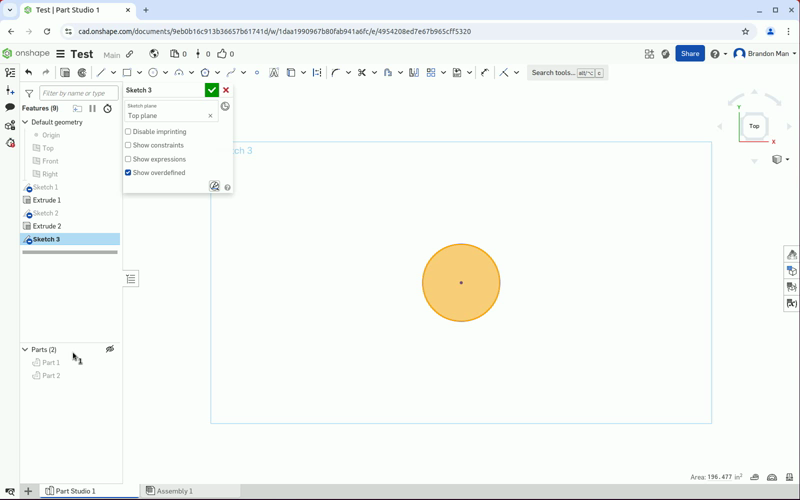
key(shift+y)
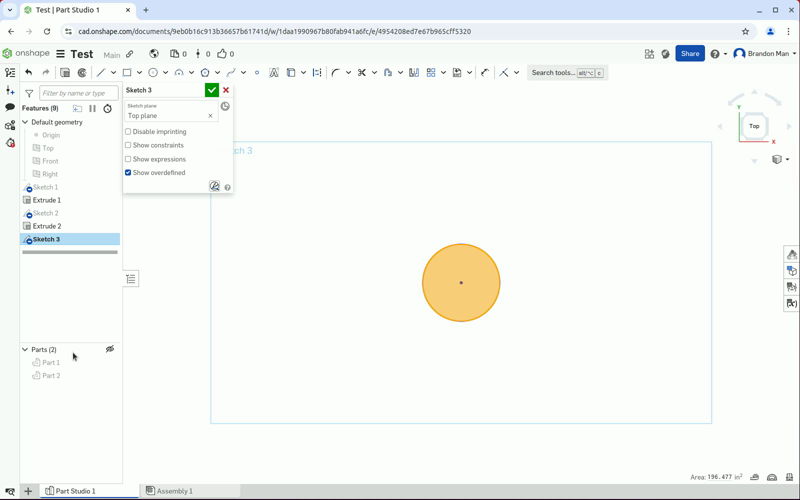
key(shift+e)
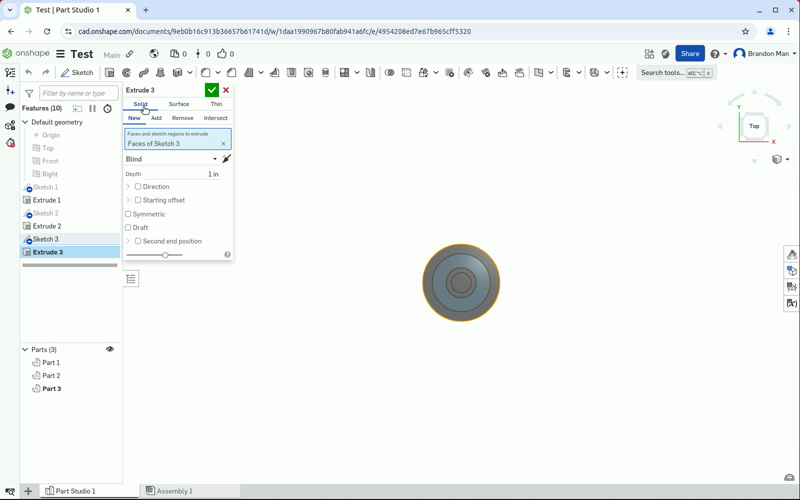
mouse_move(143, 106)
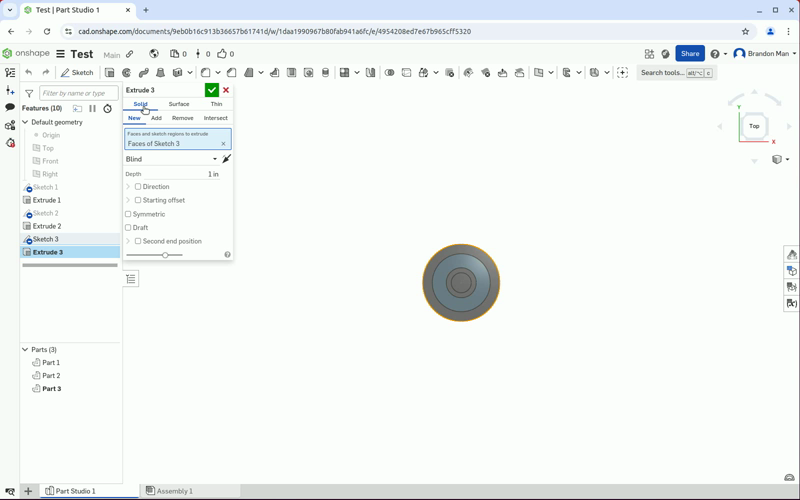
click(143, 106)
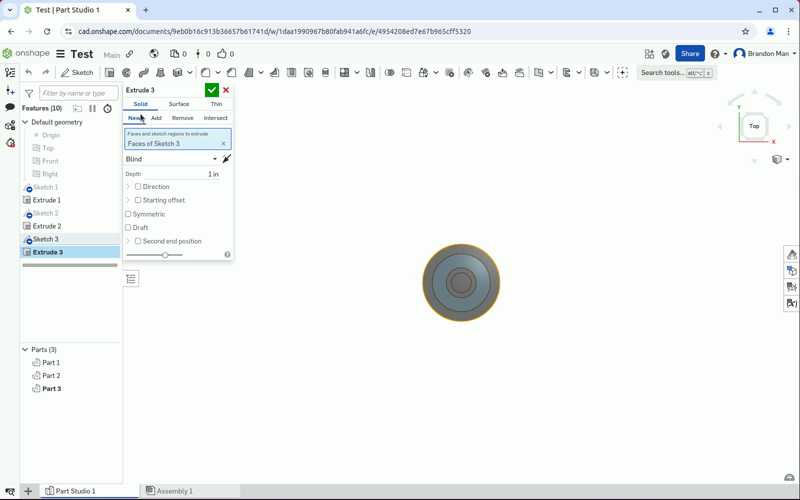
mouse_move(137, 120)
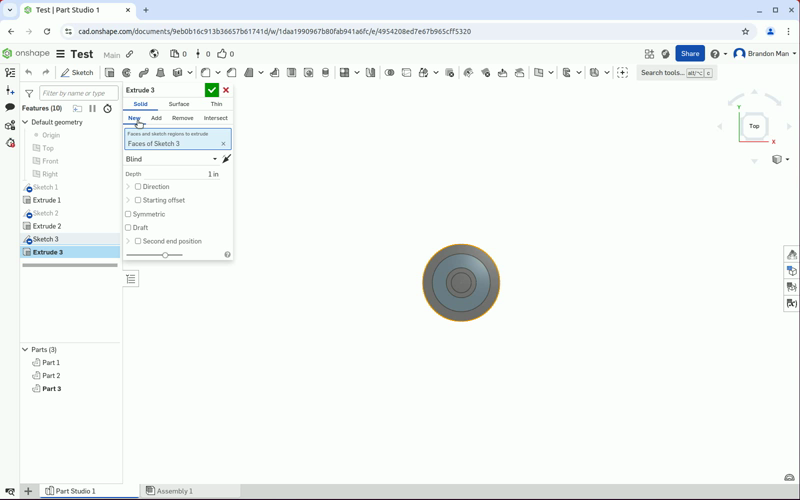
click(137, 120)
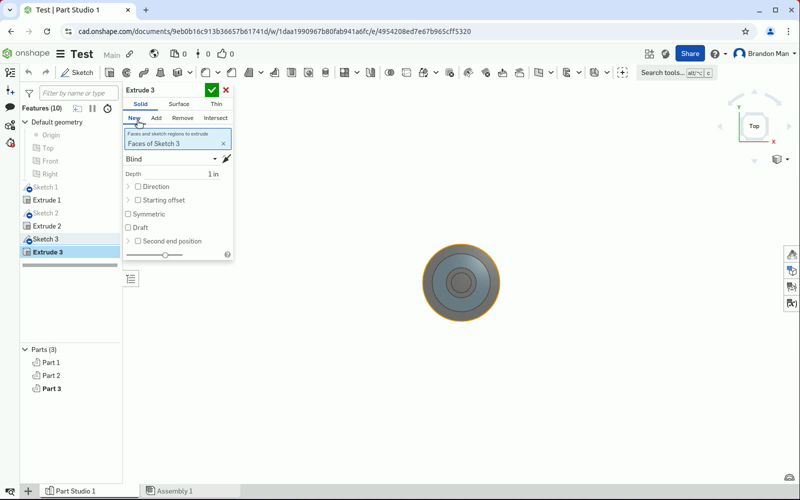
key(tab, 4)
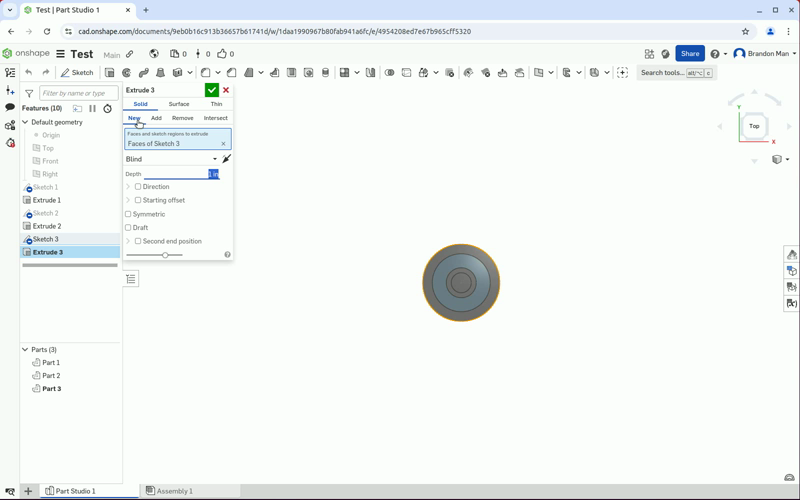
text(-11.554)
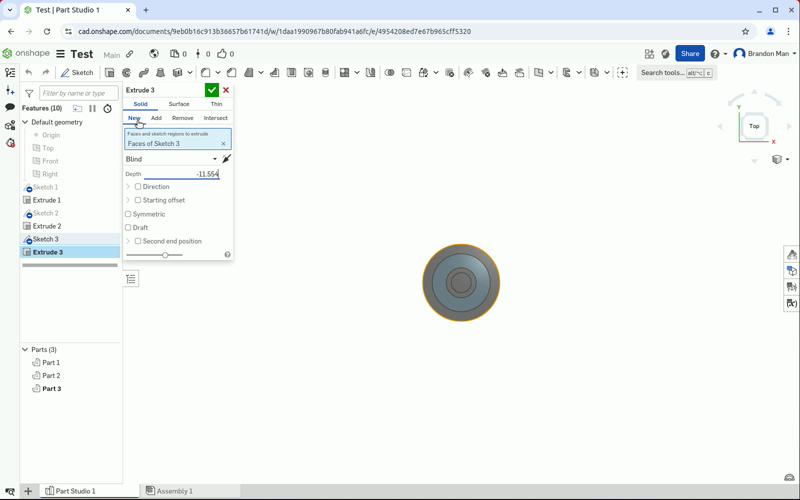
key(enter)
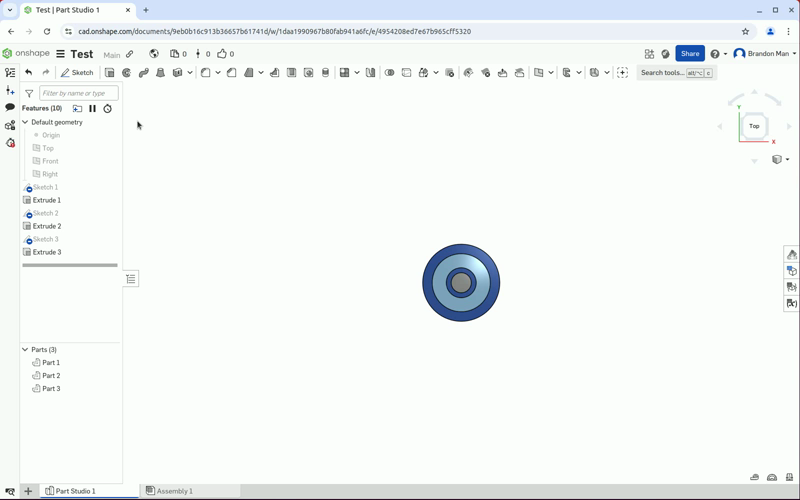
key(shift+h)
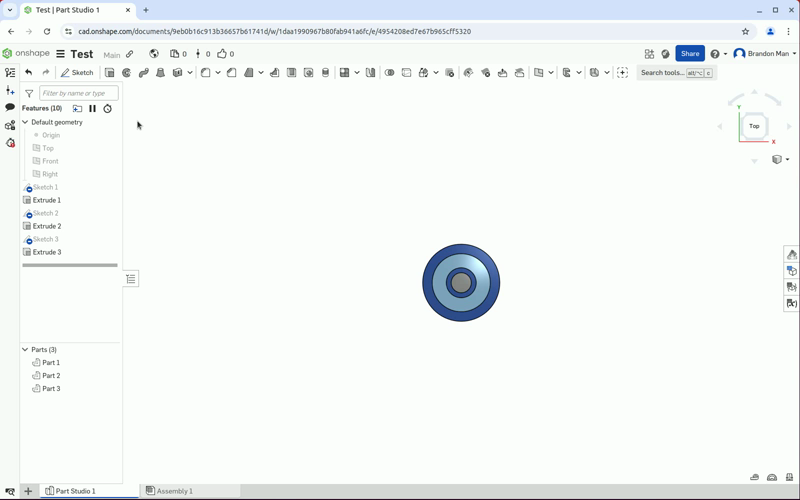
key(shift+h)
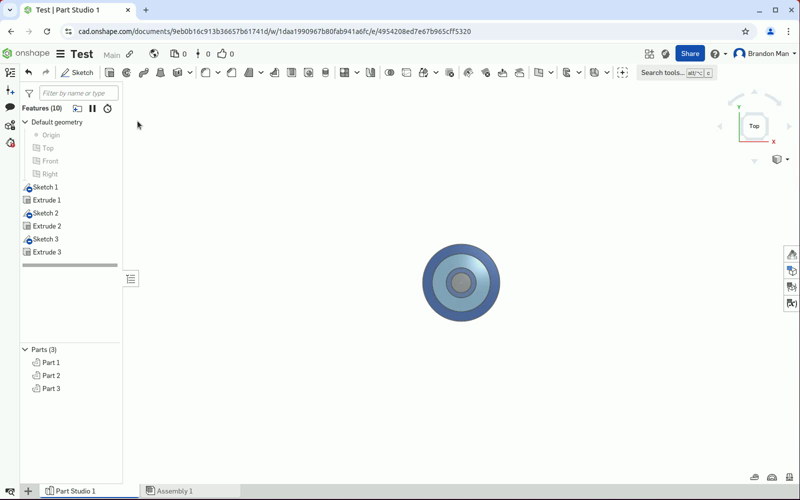
key(shift+7)
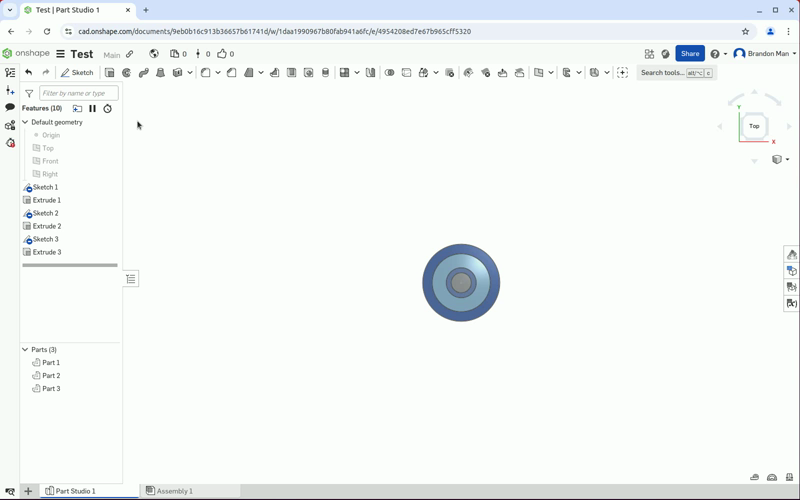
key(up, 3)
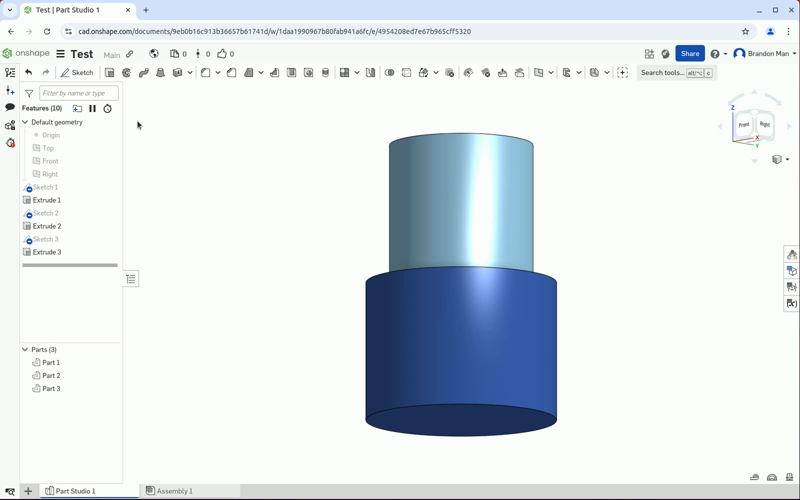
key(left, 3)
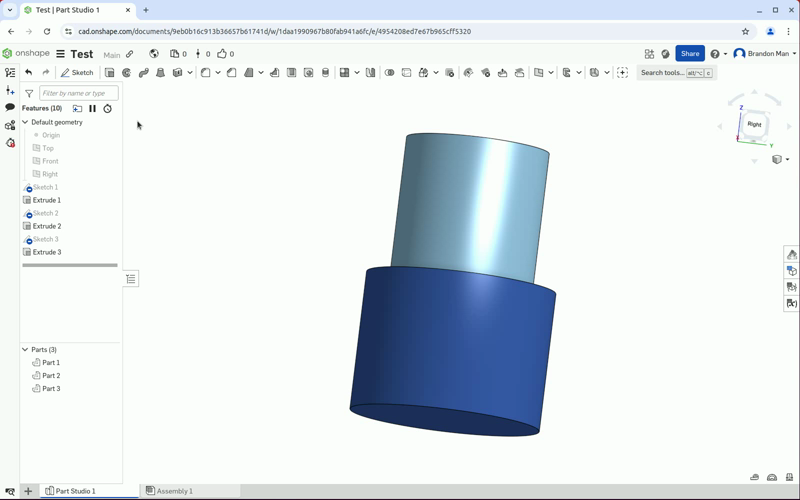
key(right, 3)
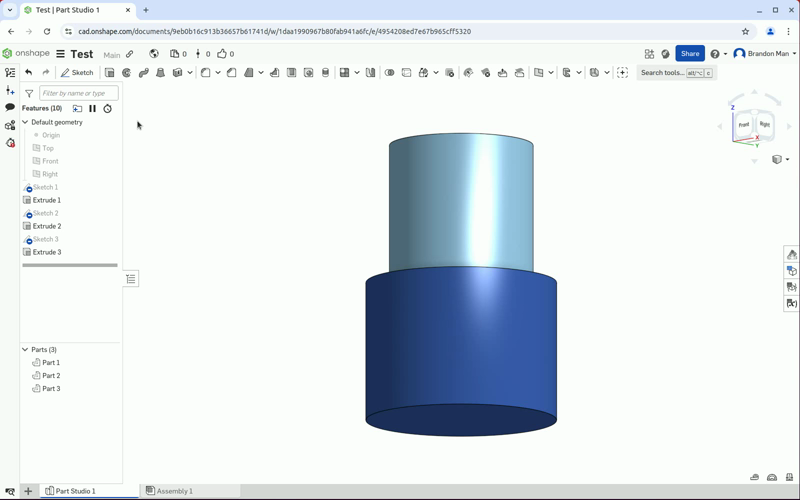
key(down, 3)
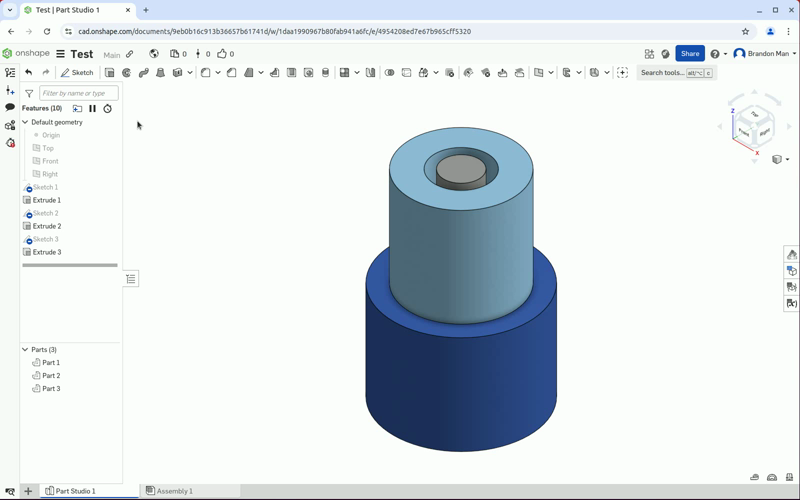
mouse_move(73, 189)
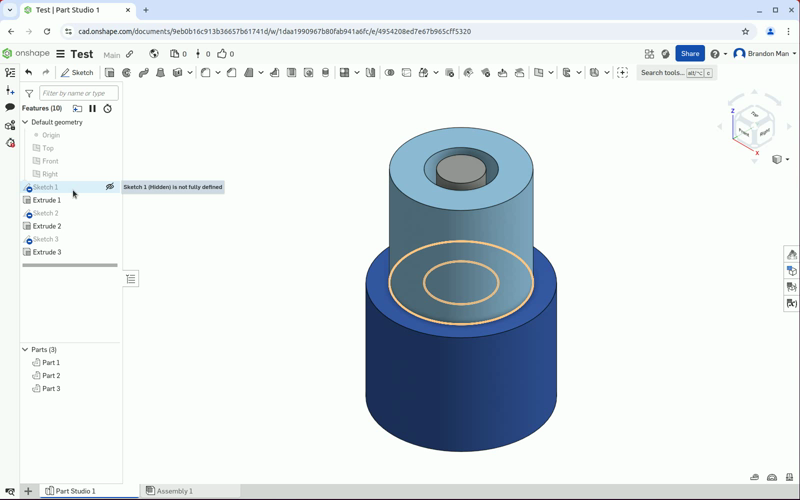
click(73, 189)